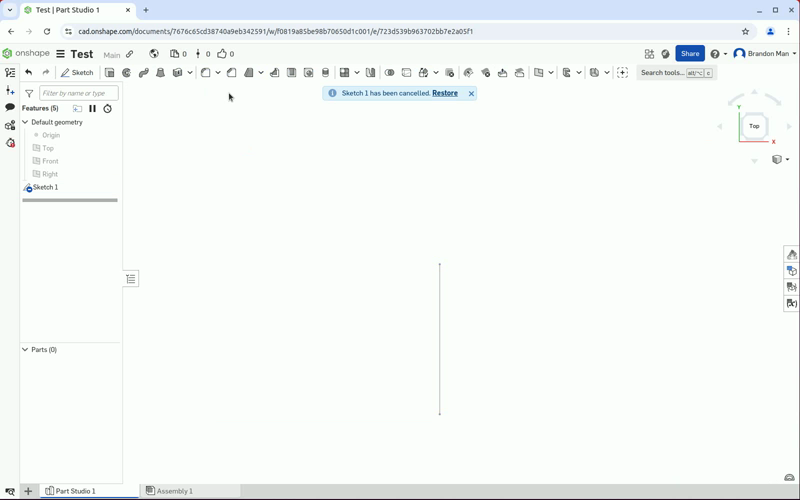
key(shift+h)
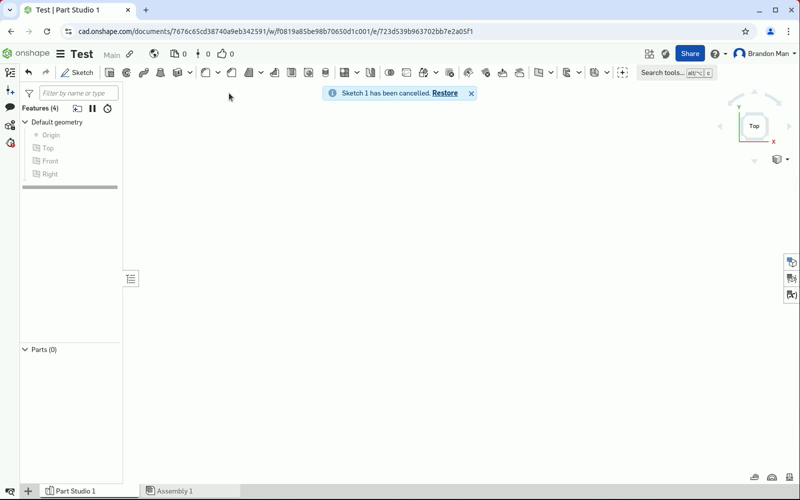
mouse_move(73, 352)
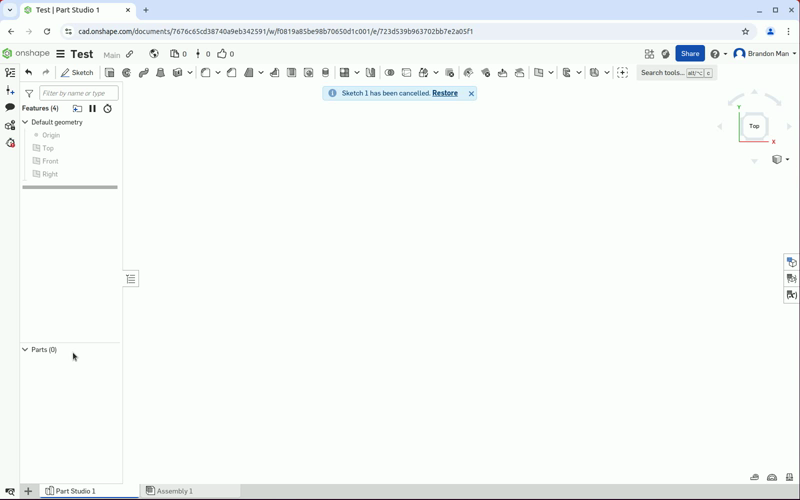
key(y)
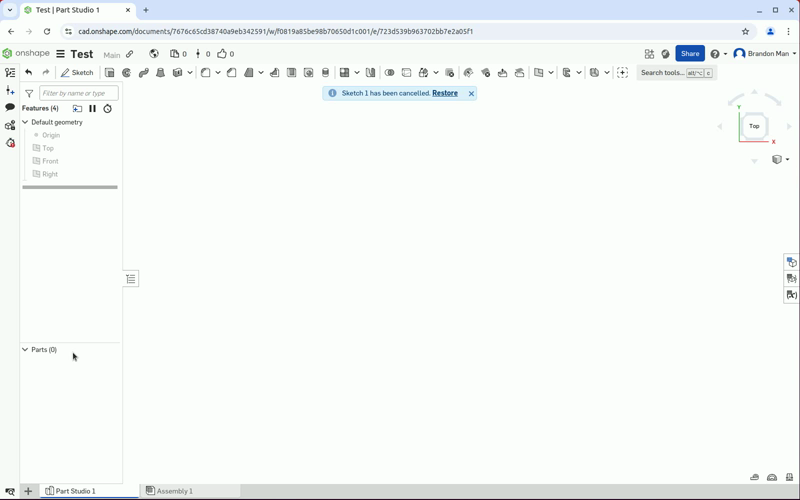
key(shift+p)
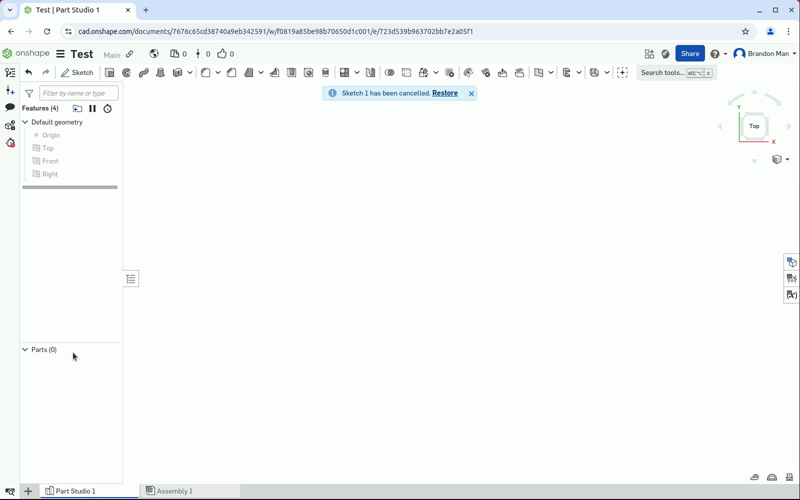
key(space)
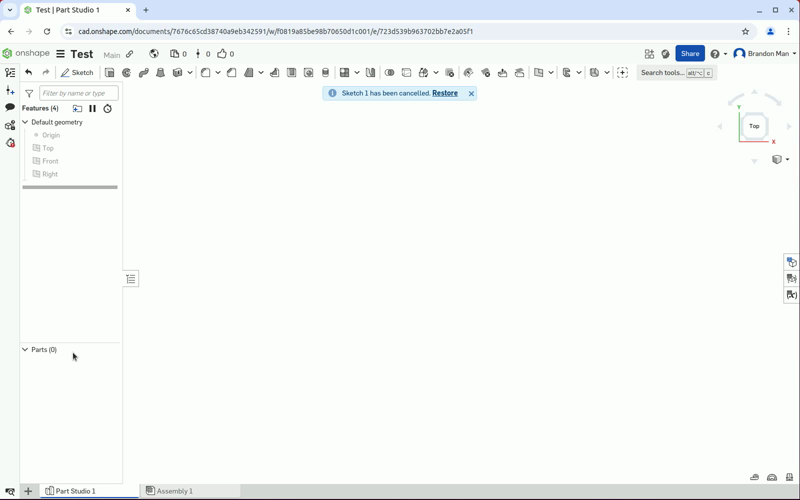
key_down(shift)
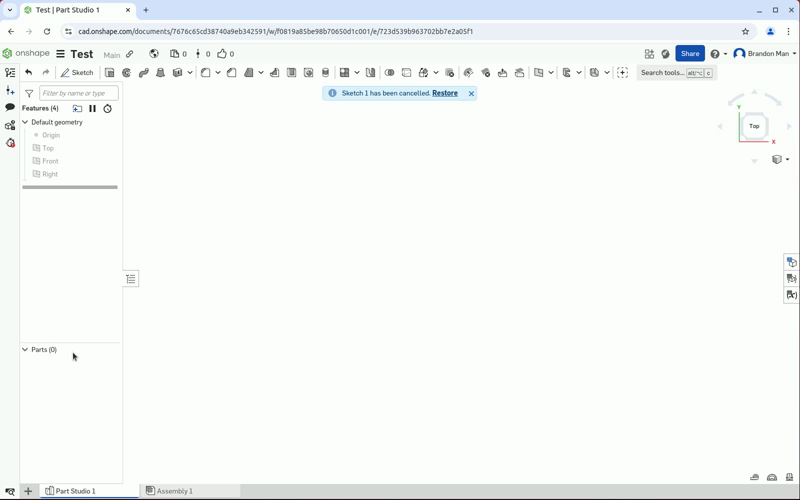
key(up)
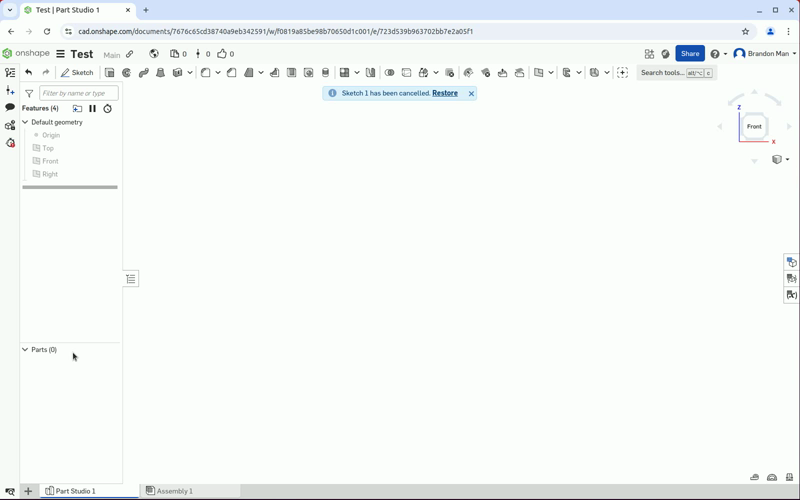
key_up(shift)
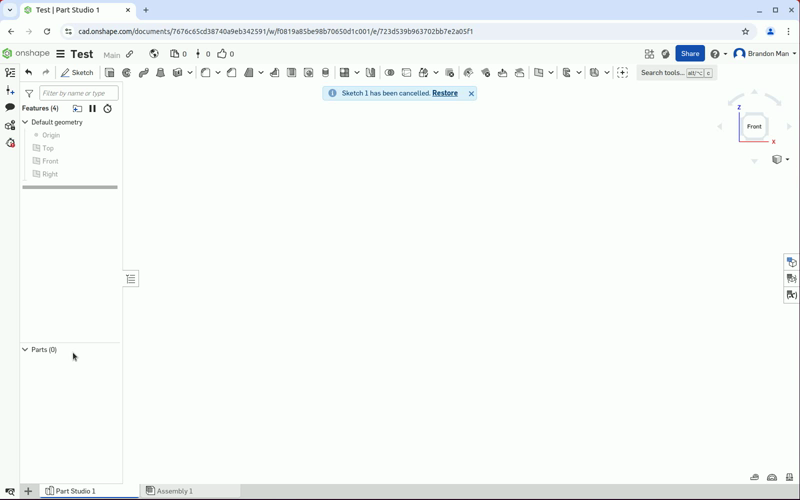
mouse_move(73, 352)
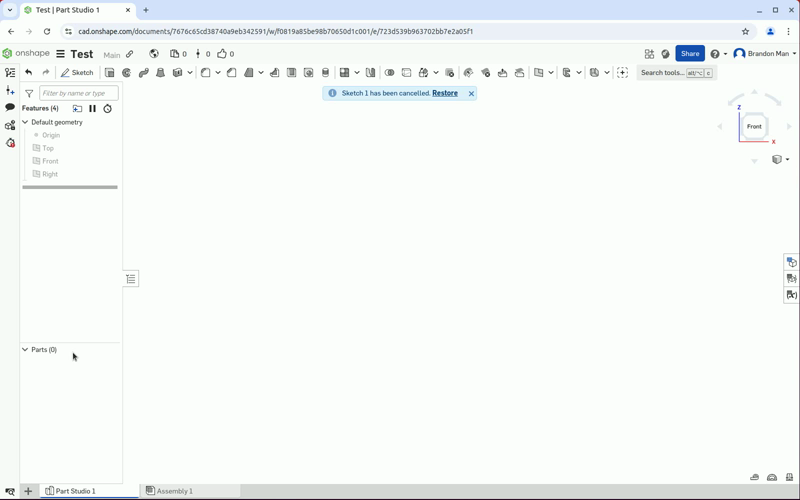
key(shift+y)
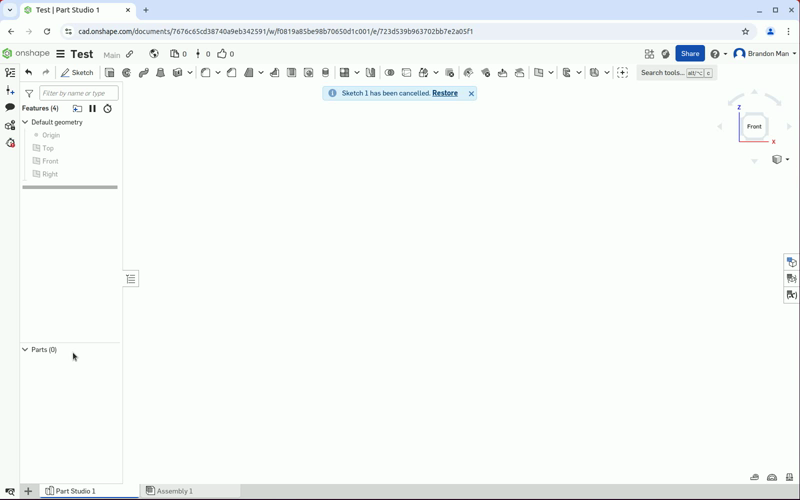
key(shift+s)
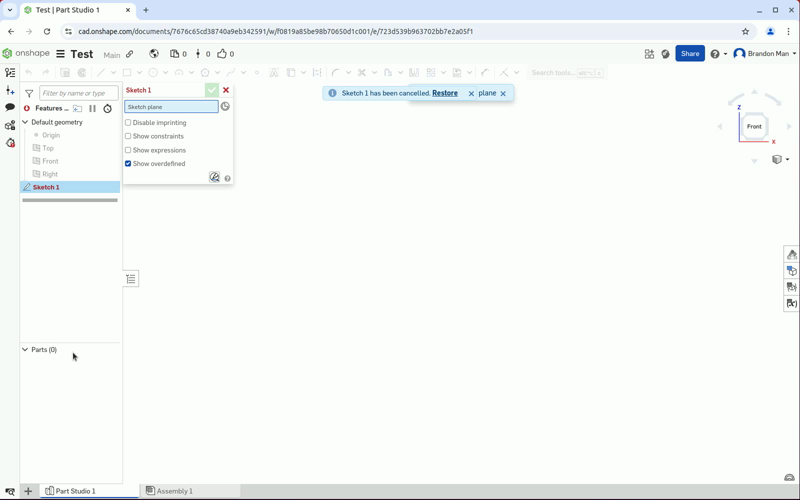
mouse_move(73, 163)
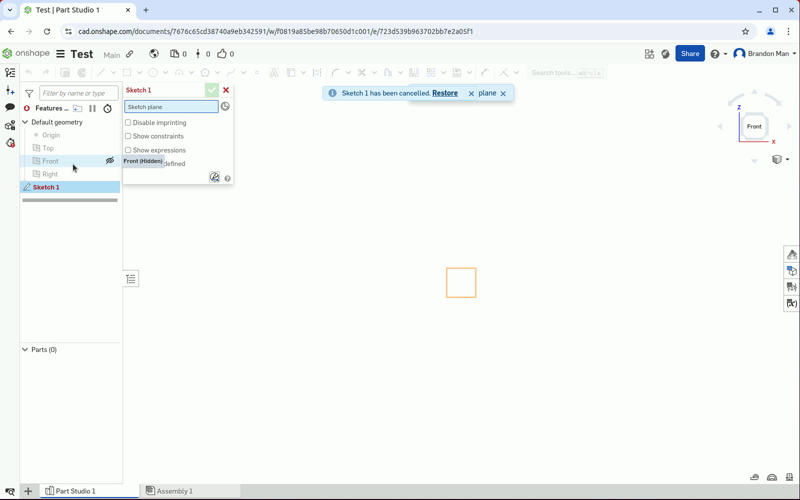
click(73, 163)
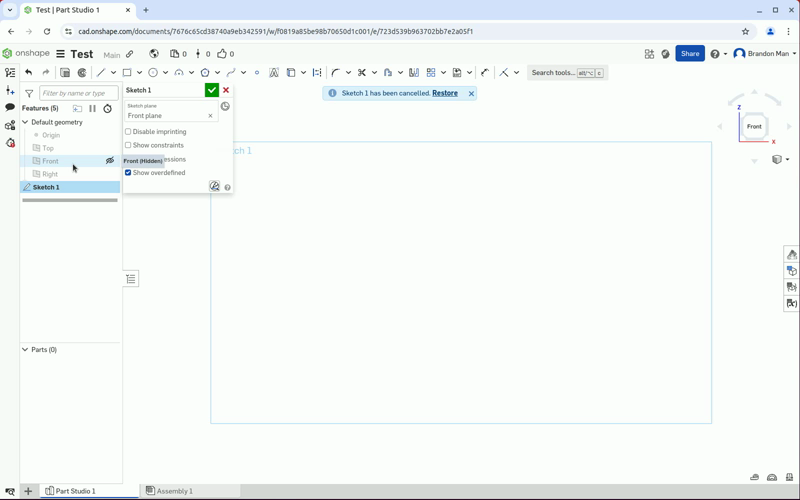
mouse_move(73, 352)
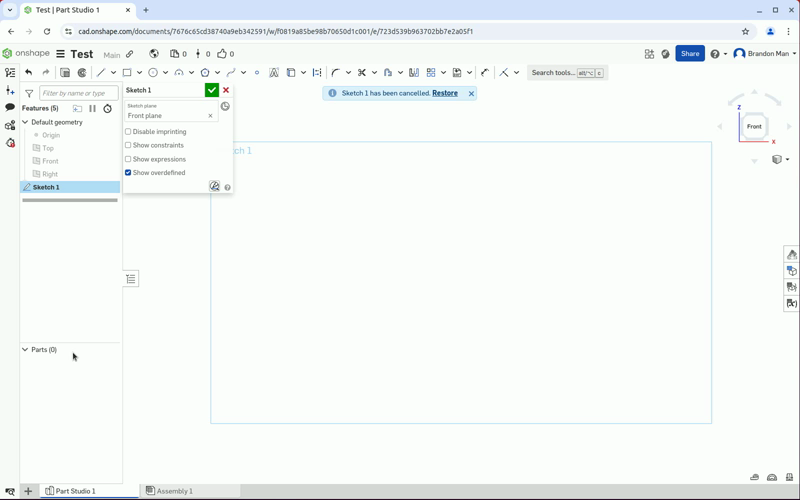
key(y)
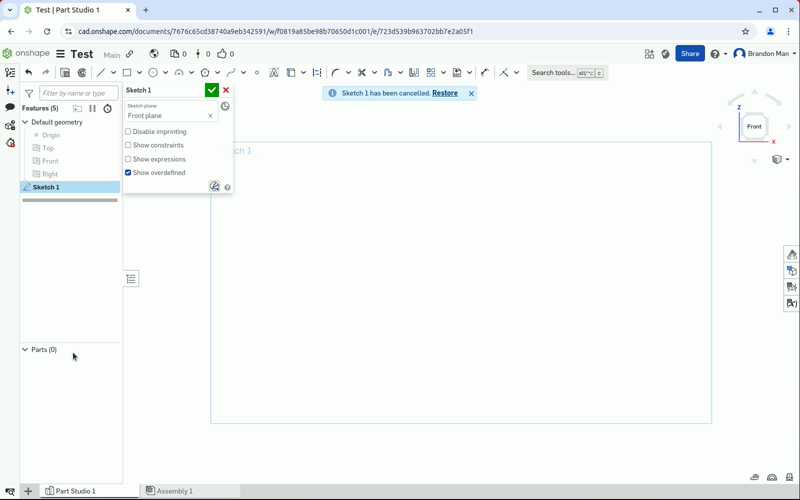
key(l)
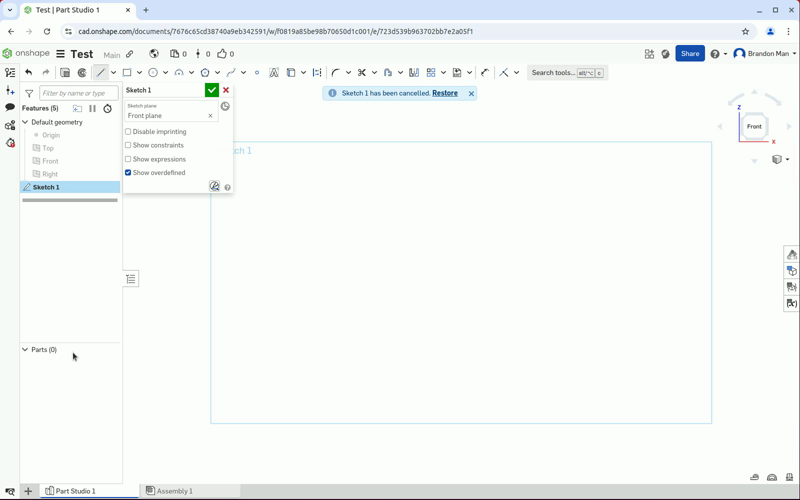
key_down(shift)
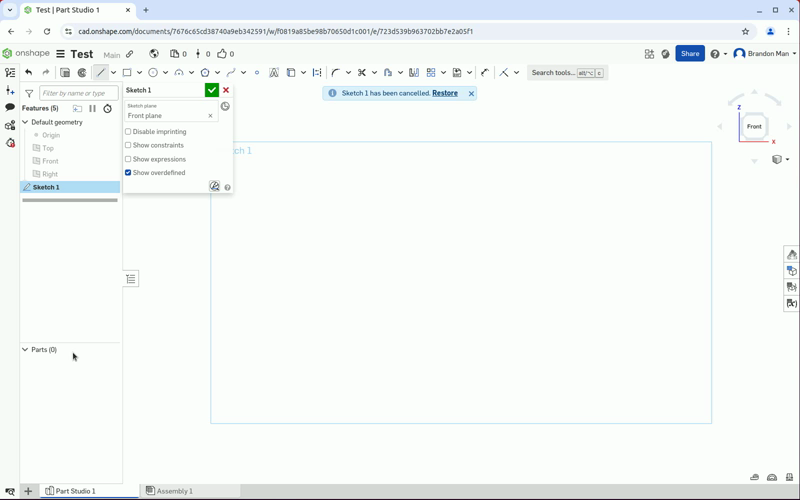
mouse_move(460, 282)
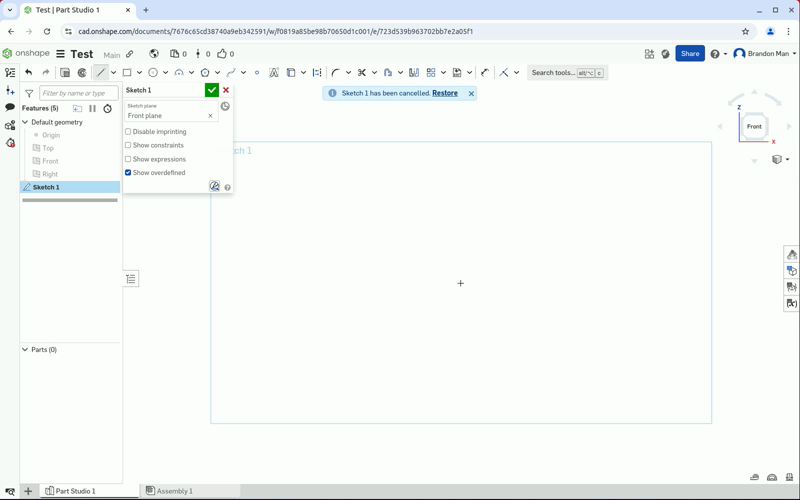
click(460, 282)
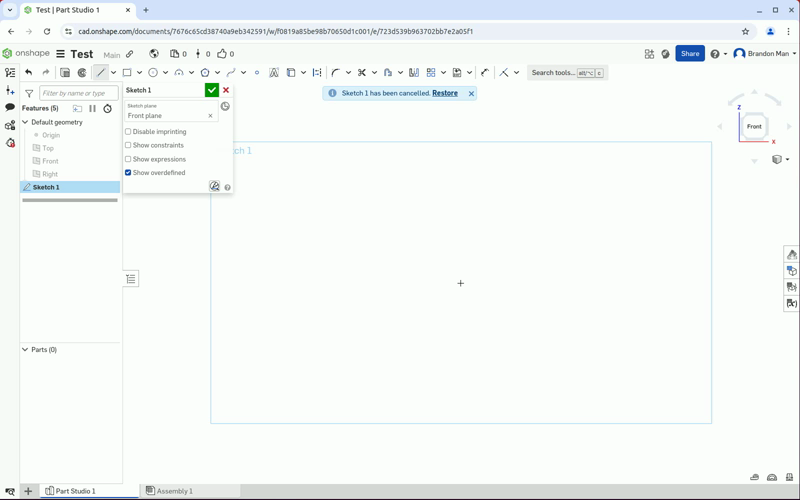
key_up(shift)
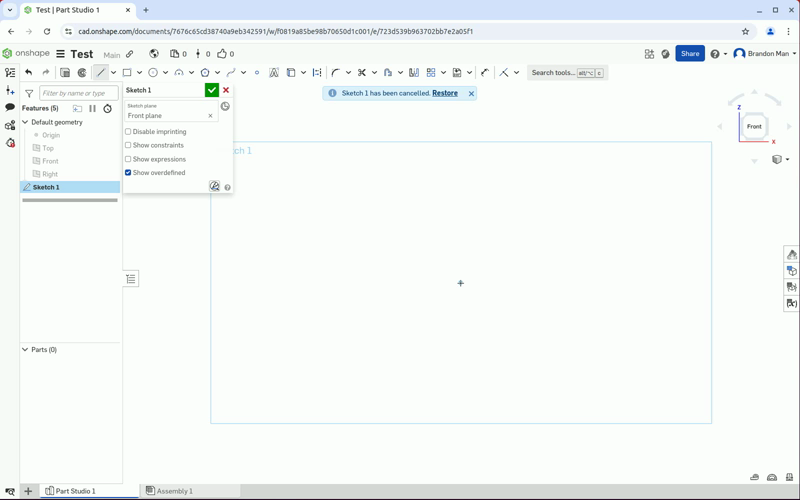
key_down(shift)
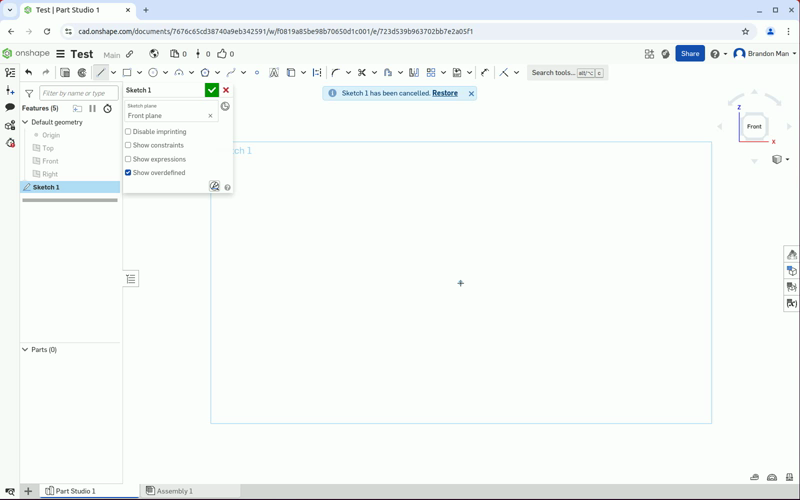
mouse_move(554, 282)
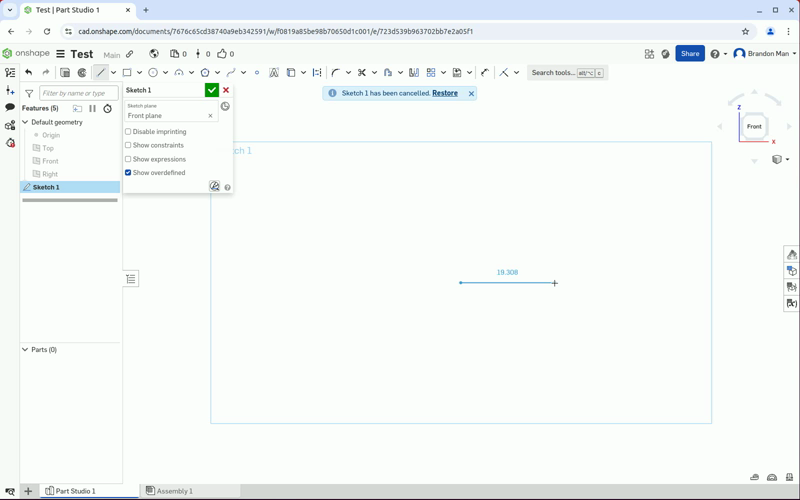
click(554, 282)
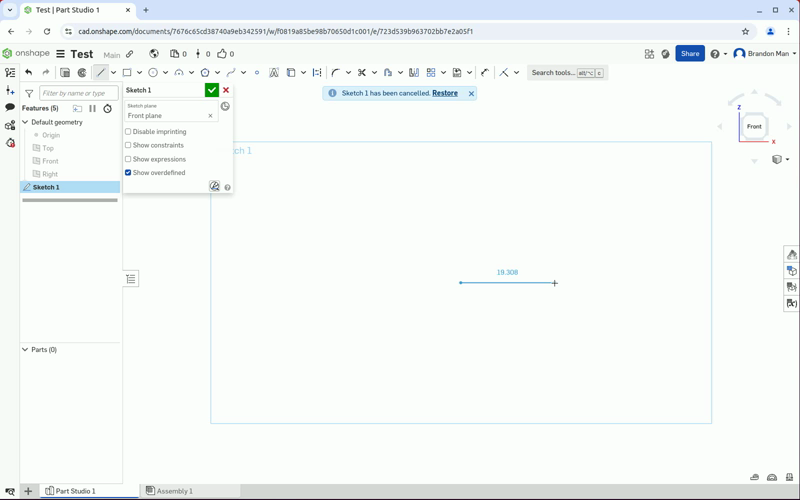
key_up(shift)
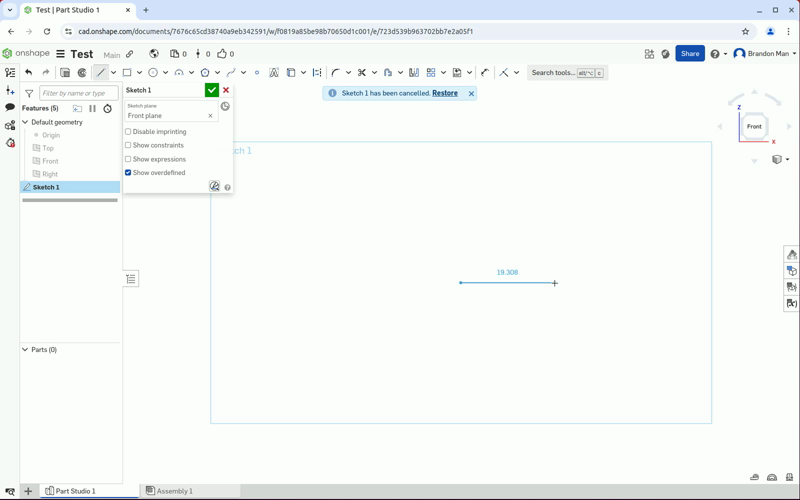
key_down(shift)
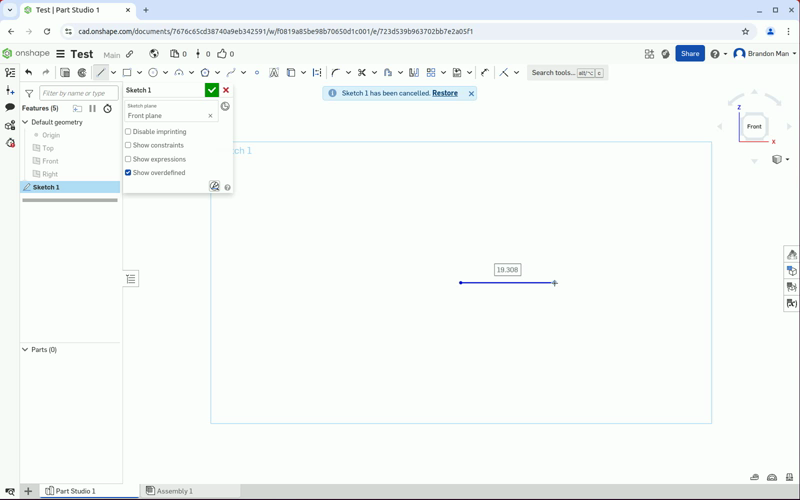
mouse_move(554, 189)
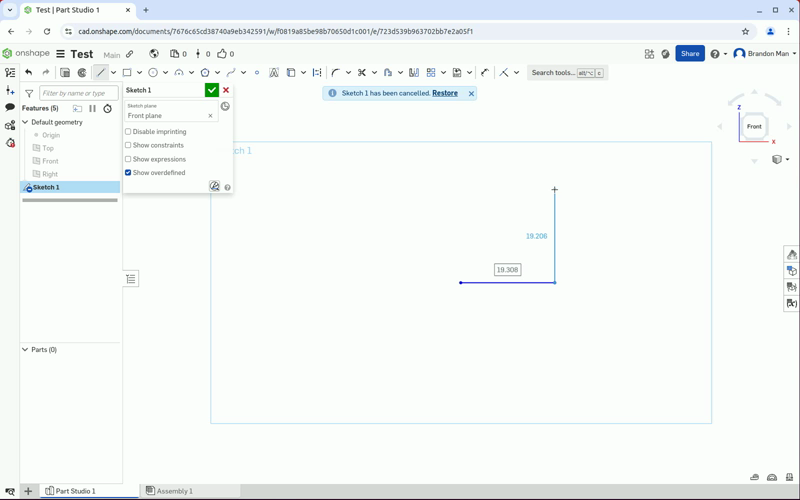
click(554, 189)
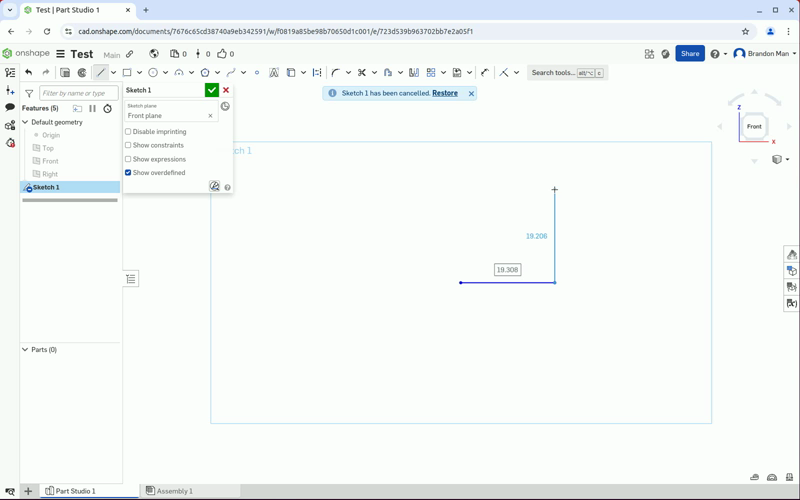
key_up(shift)
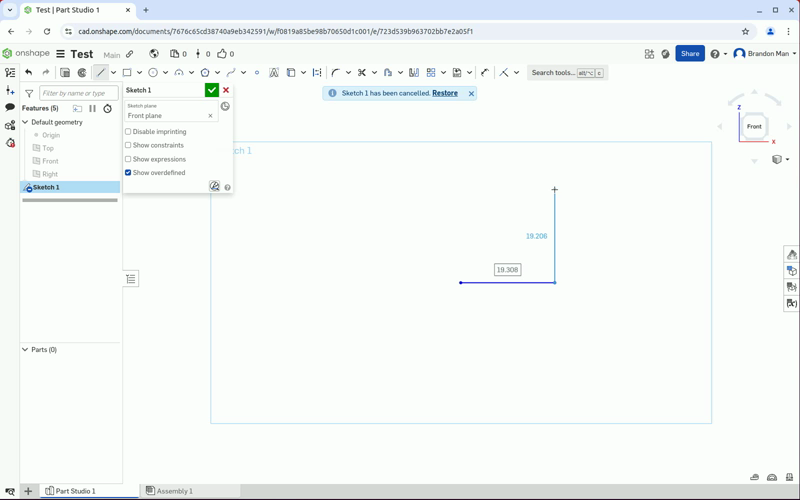
key_down(shift)
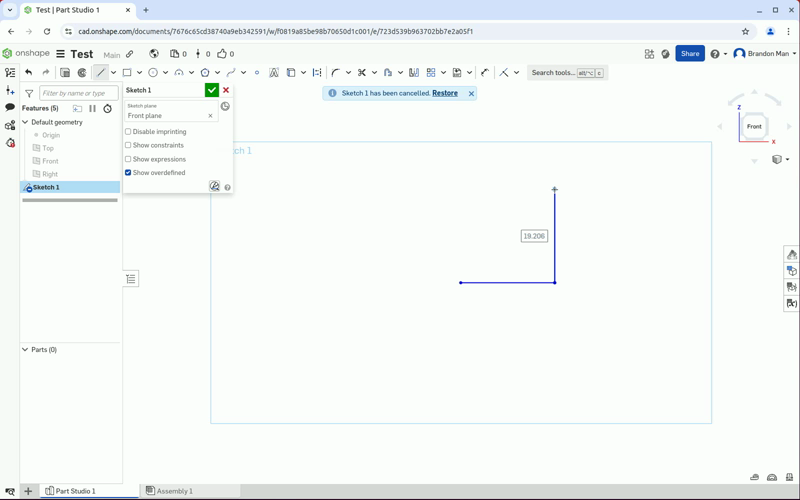
mouse_move(460, 189)
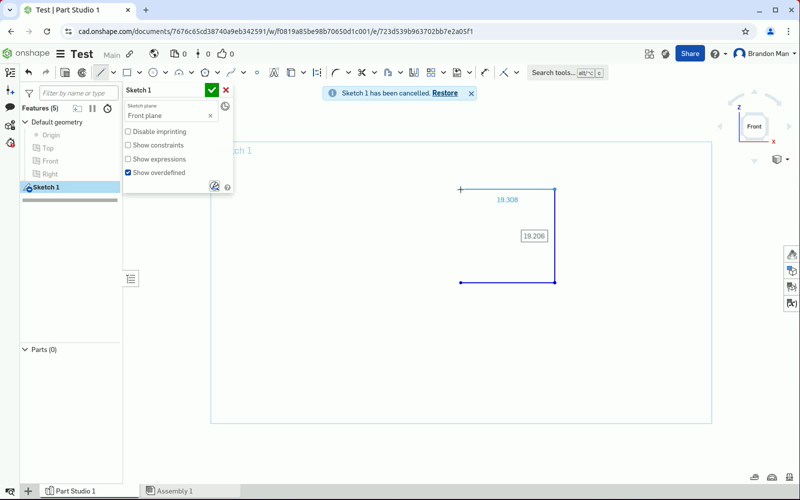
click(460, 189)
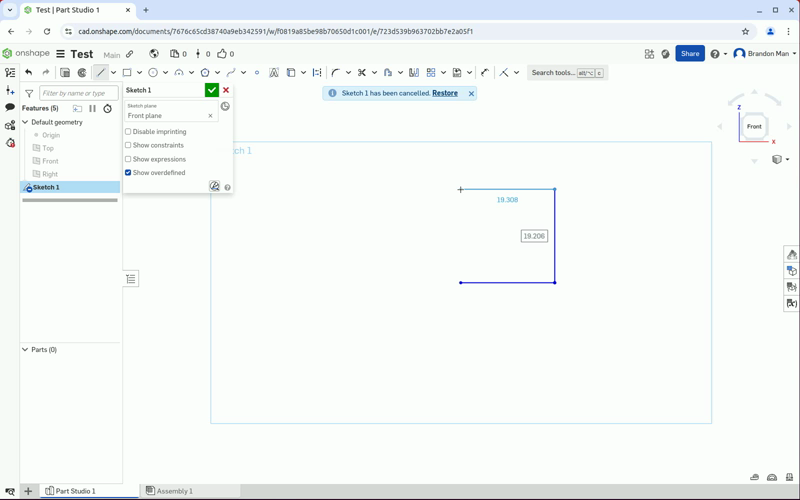
key_up(shift)
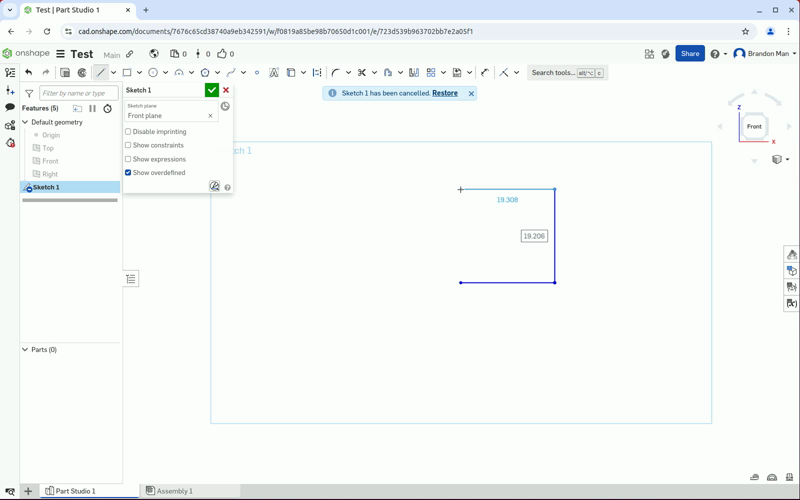
key_down(shift)
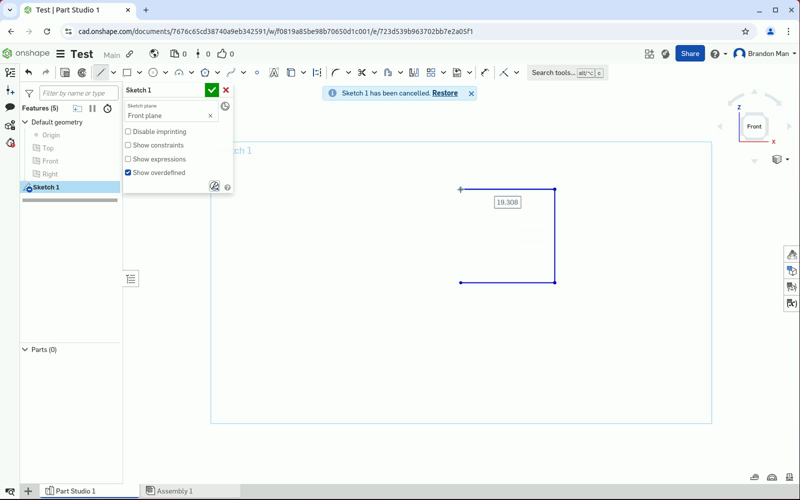
mouse_move(460, 282)
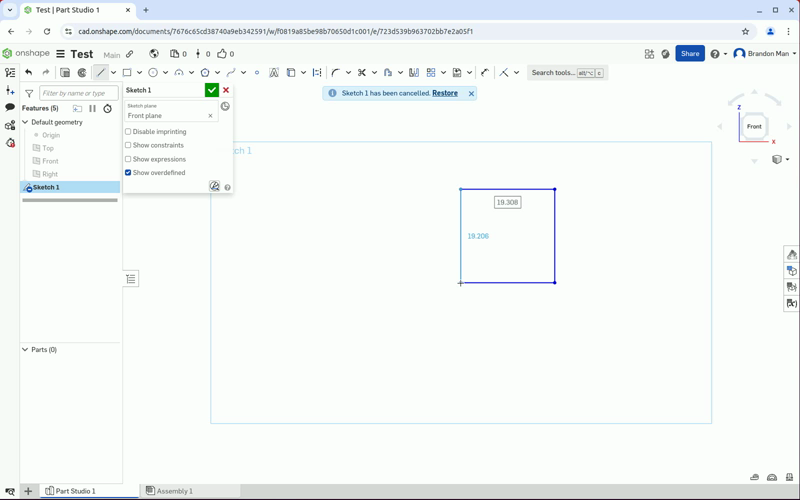
key_up(shift)
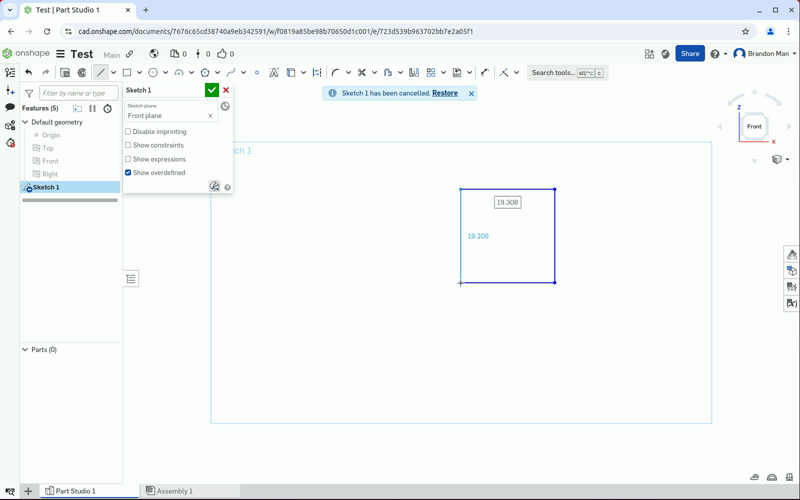
click(460, 282)
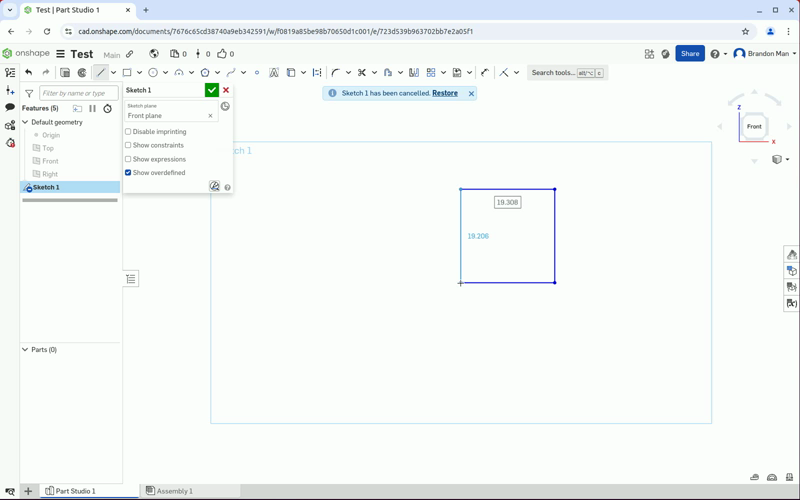
key(esc)
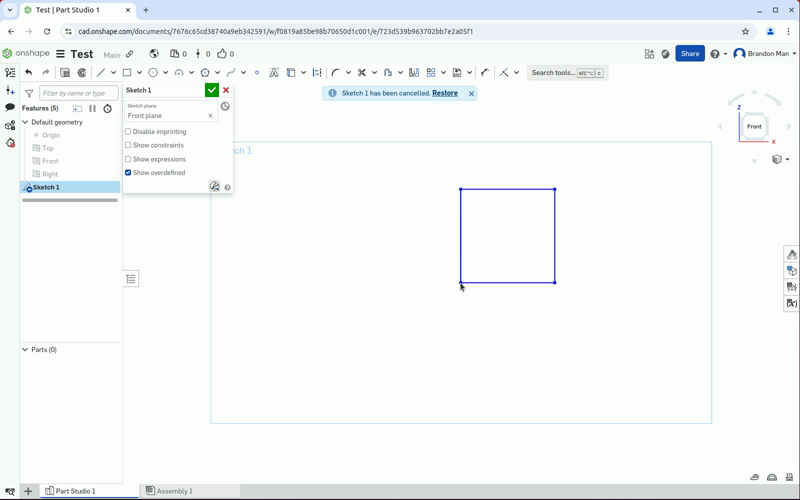
mouse_move(507, 256)
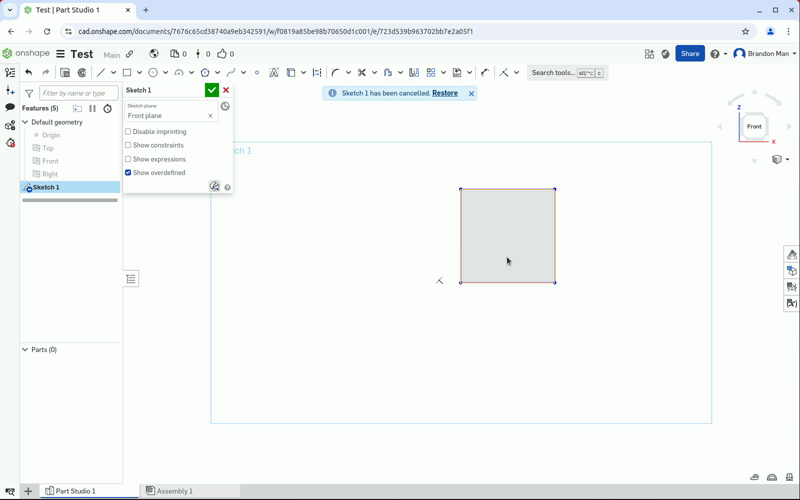
click(507, 256)
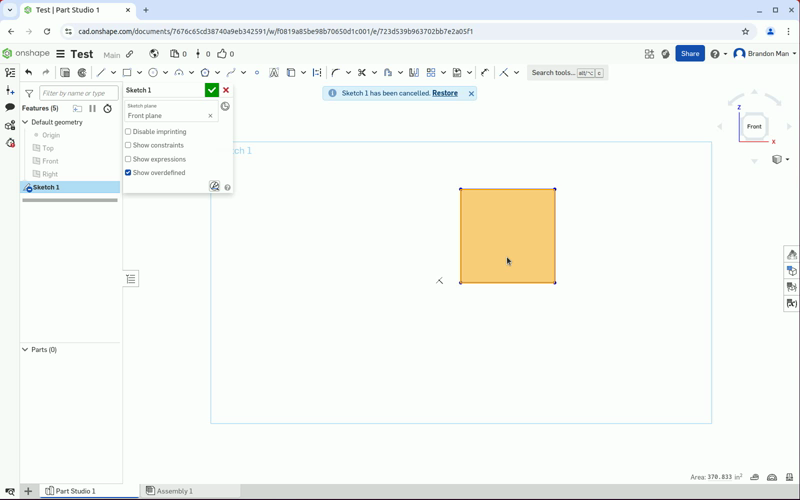
mouse_move(73, 352)
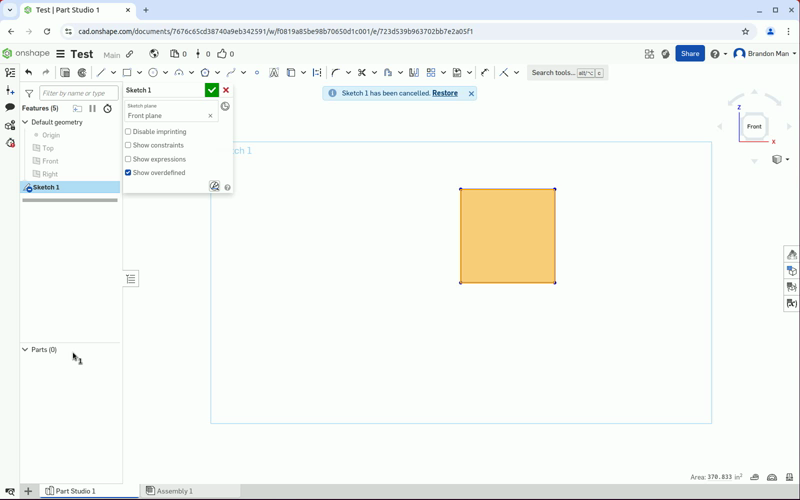
key(shift+y)
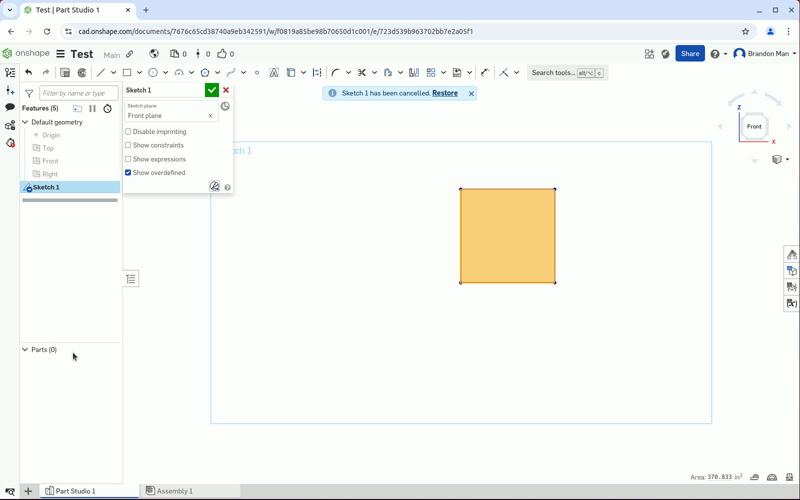
key(shift+e)
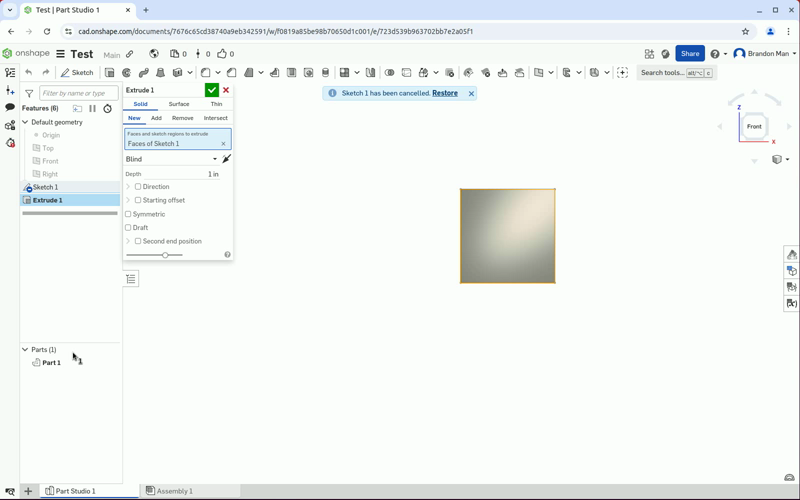
mouse_move(143, 106)
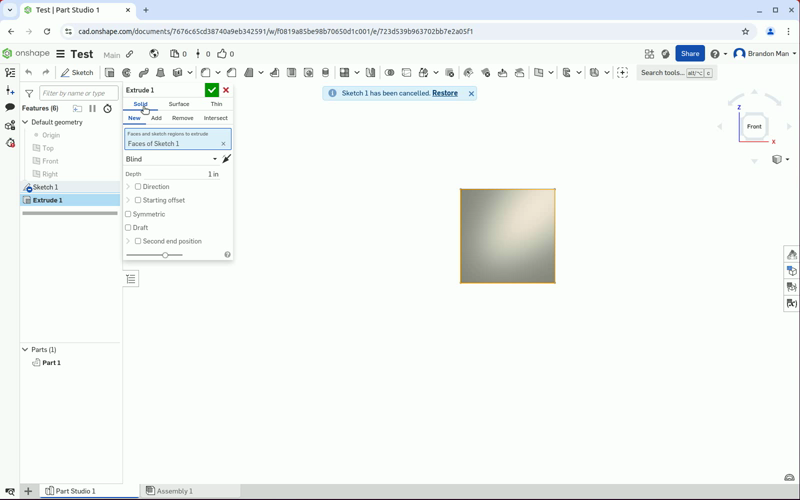
click(143, 106)
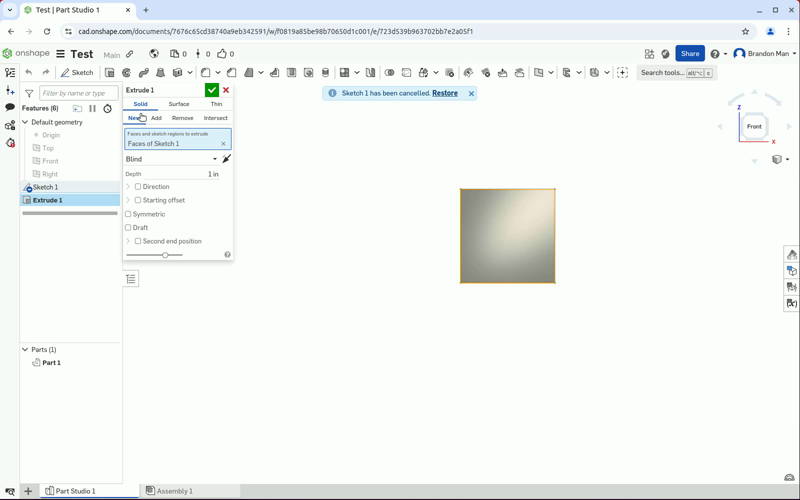
mouse_move(137, 120)
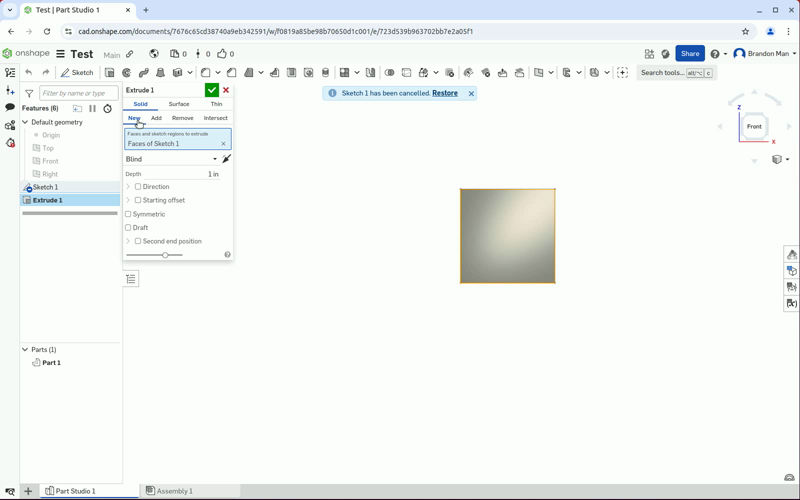
click(137, 120)
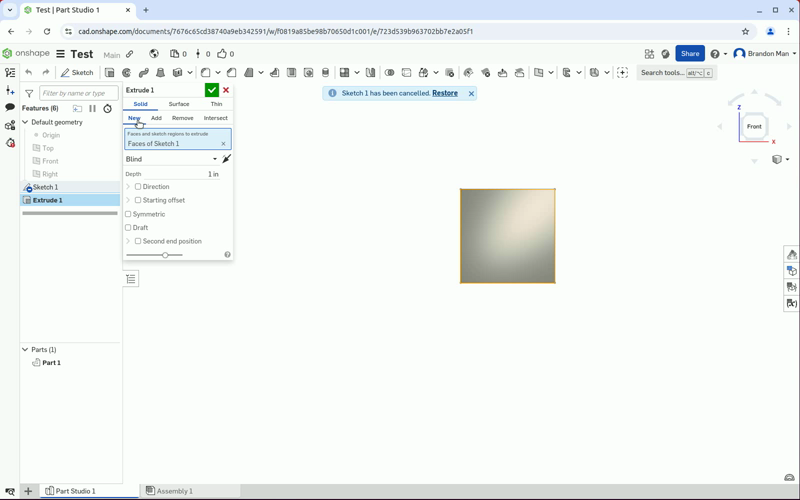
key(tab, 4)
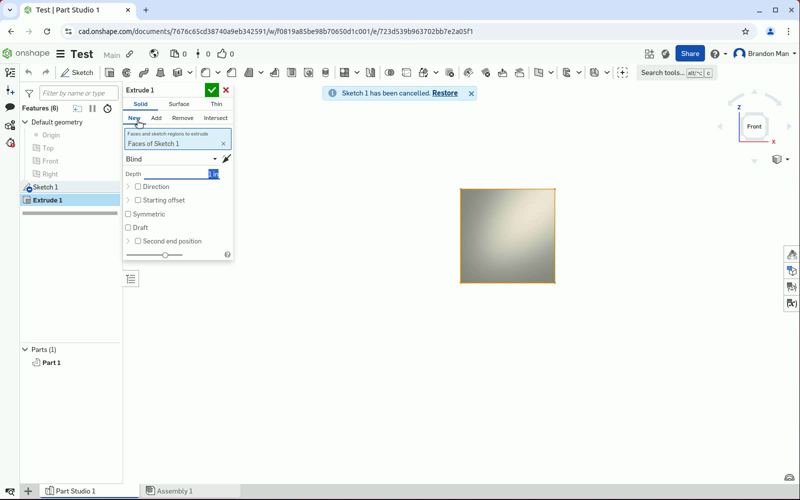
text(19.257)
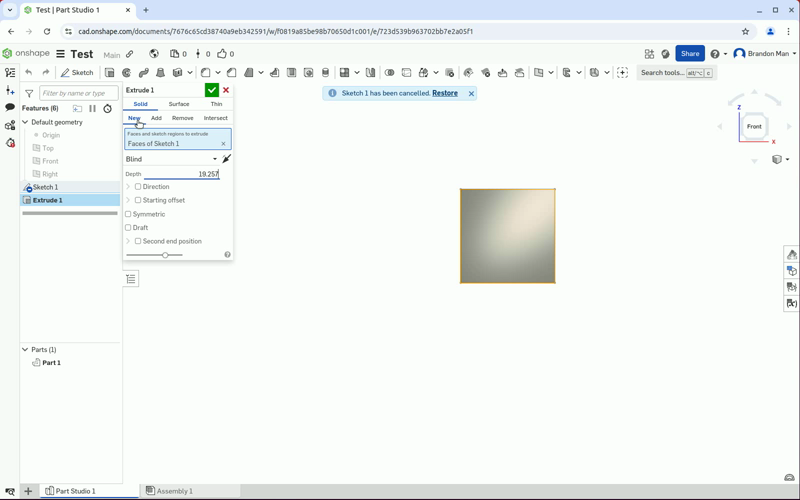
key(enter)
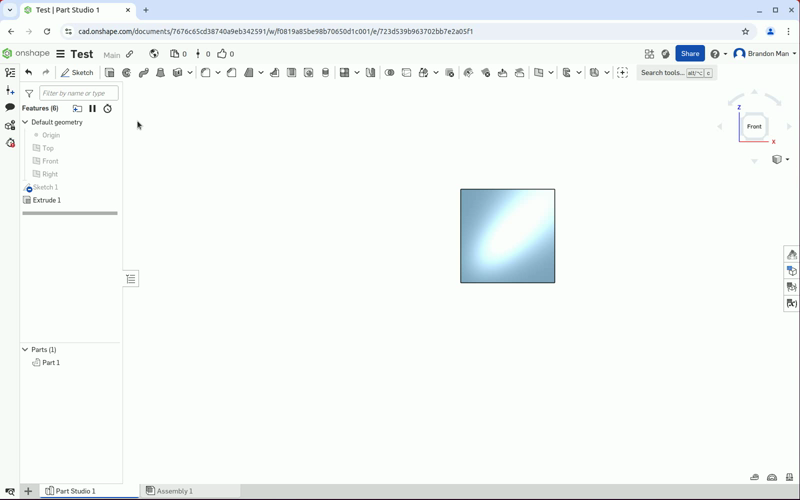
key(shift+h)
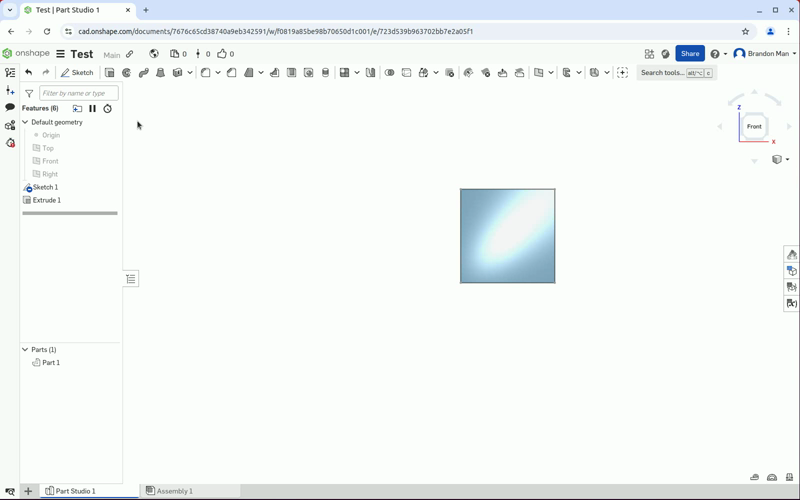
key(shift+h)
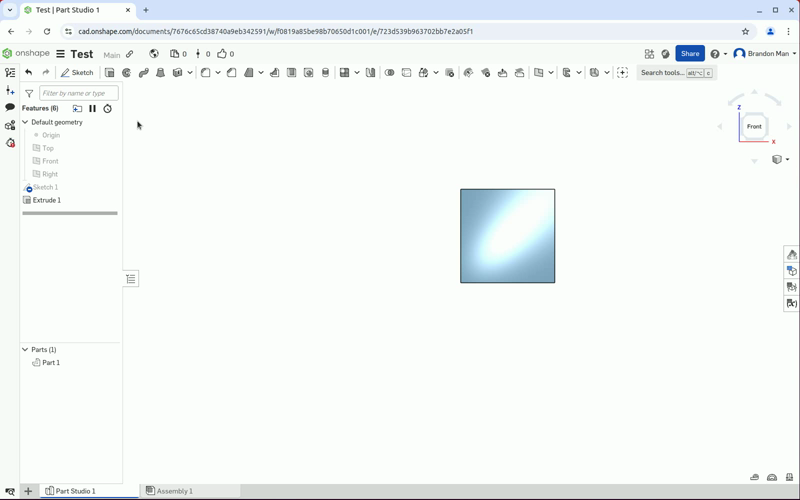
mouse_move(73, 189)
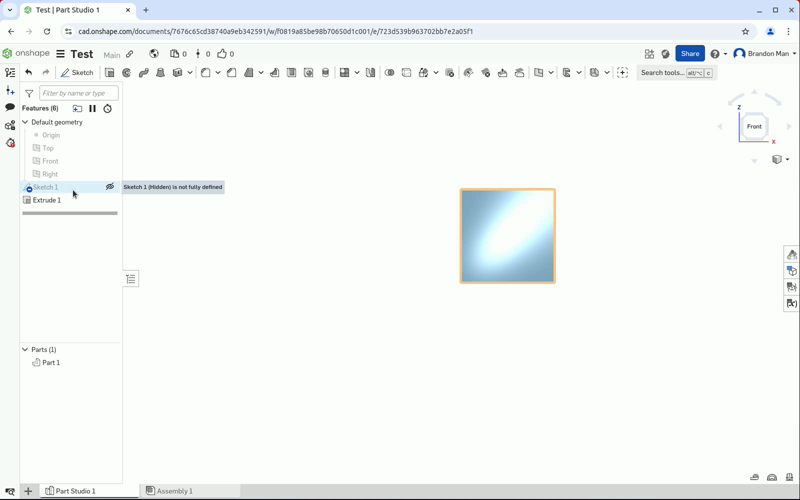
click(73, 189)
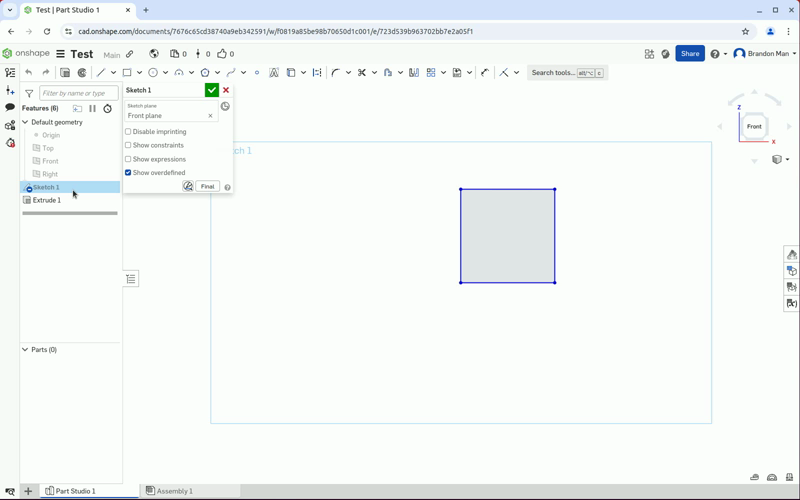
mouse_move(229, 92)
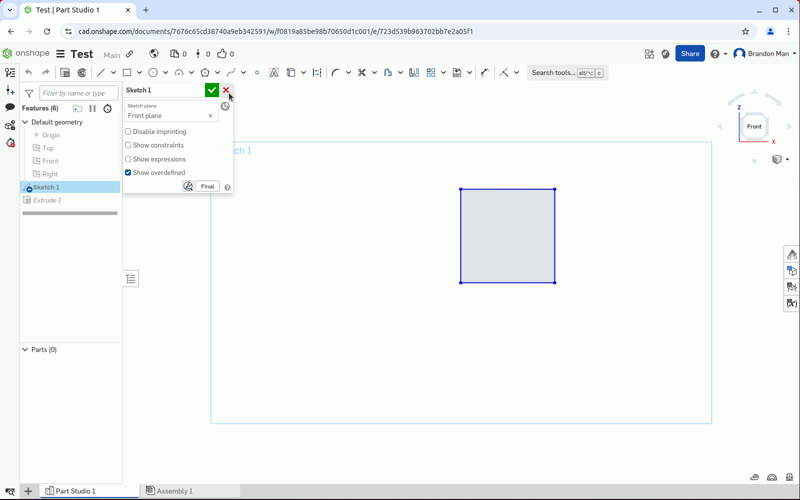
click(229, 92)
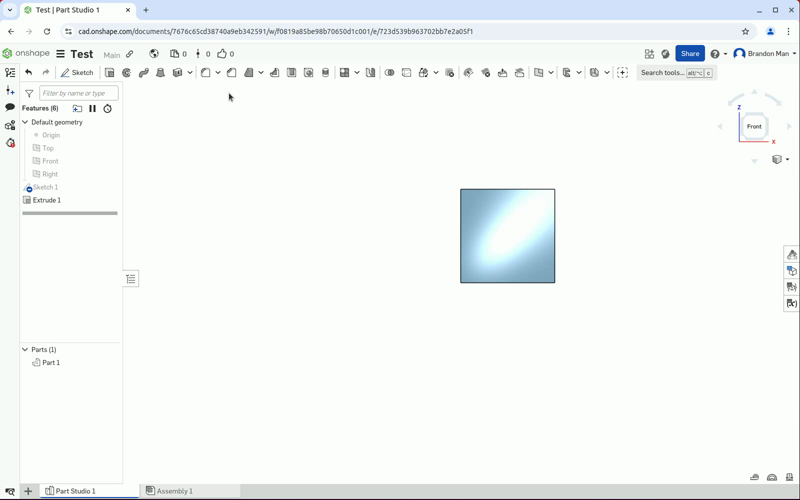
mouse_move(541, 75)
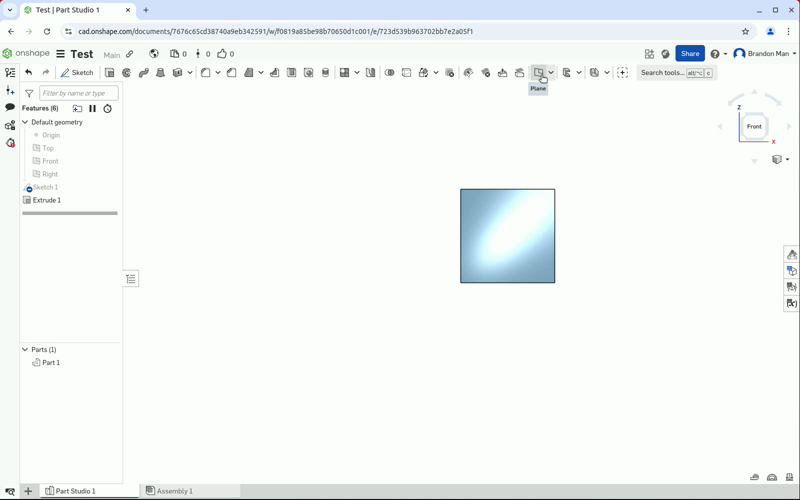
click(541, 75)
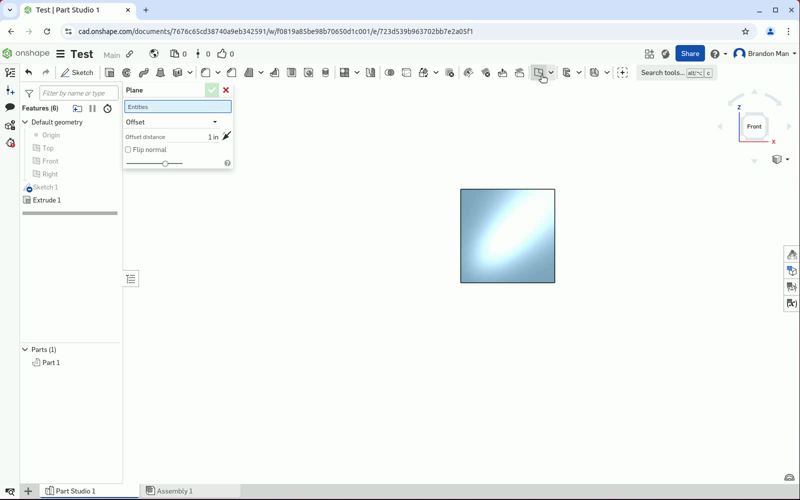
mouse_move(73, 163)
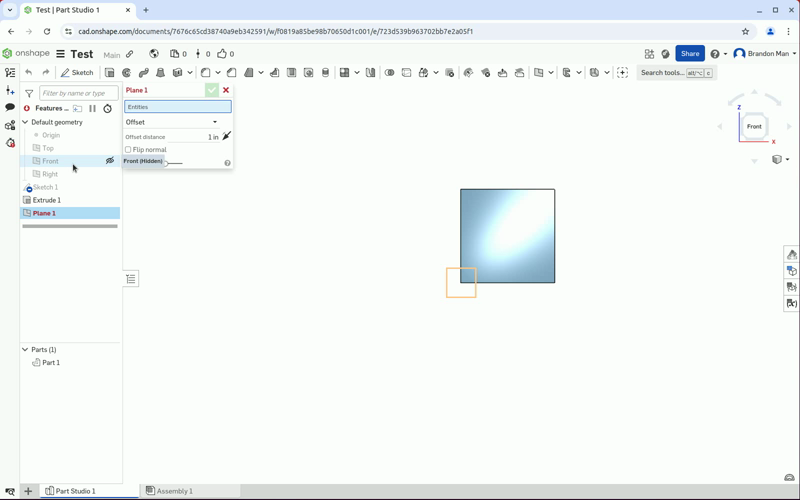
click(73, 163)
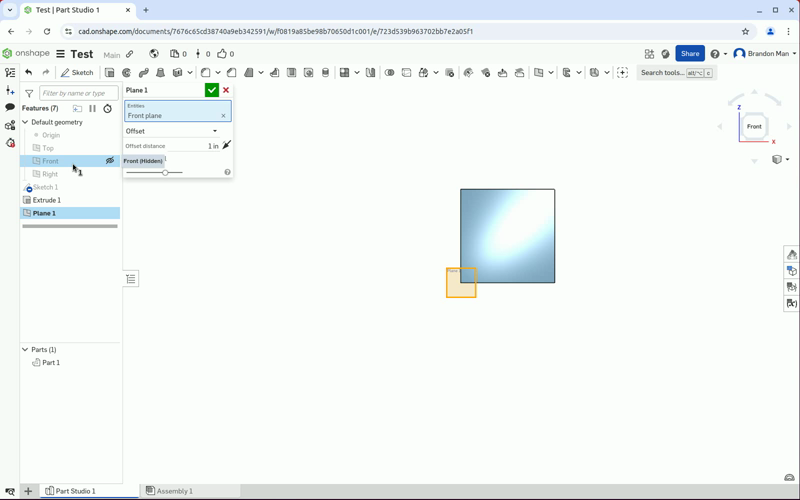
key(tab, 2)
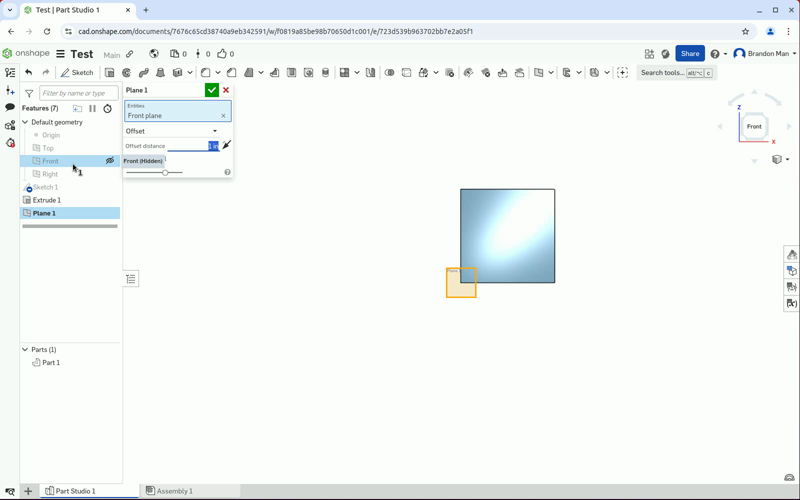
text(19.257)
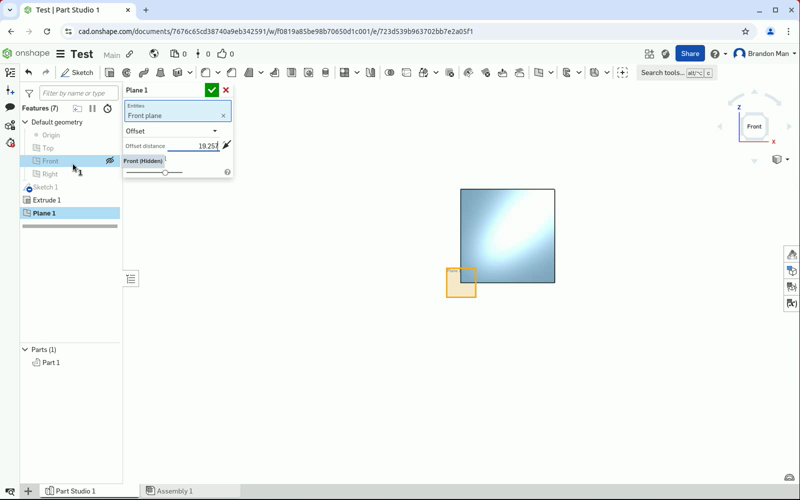
key(enter, 2)
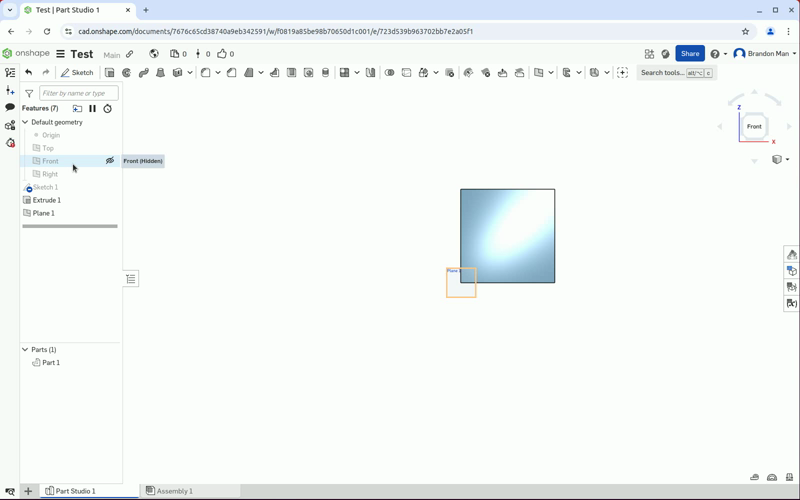
key(shift+s)
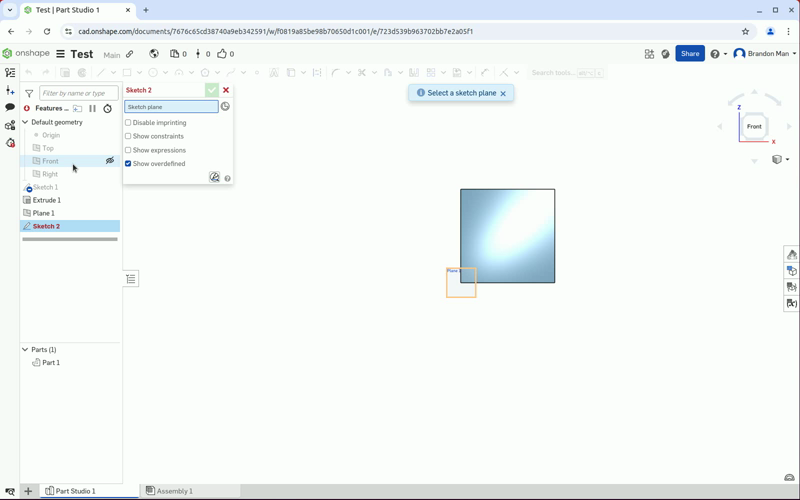
mouse_move(73, 215)
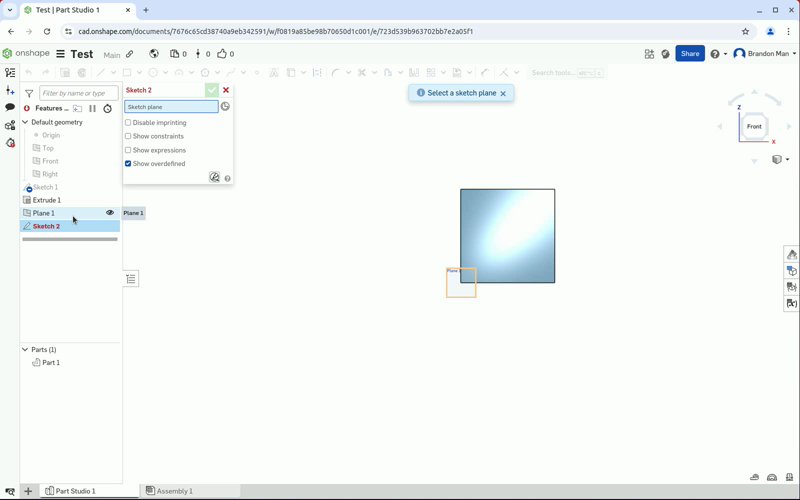
click(73, 215)
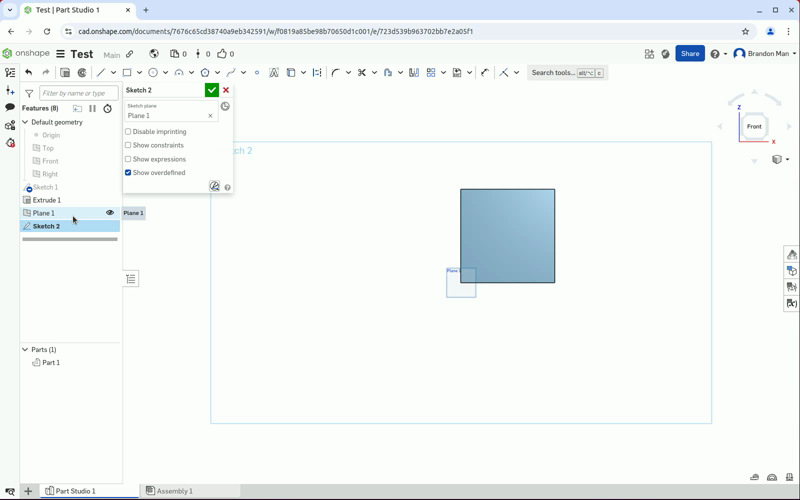
mouse_move(73, 352)
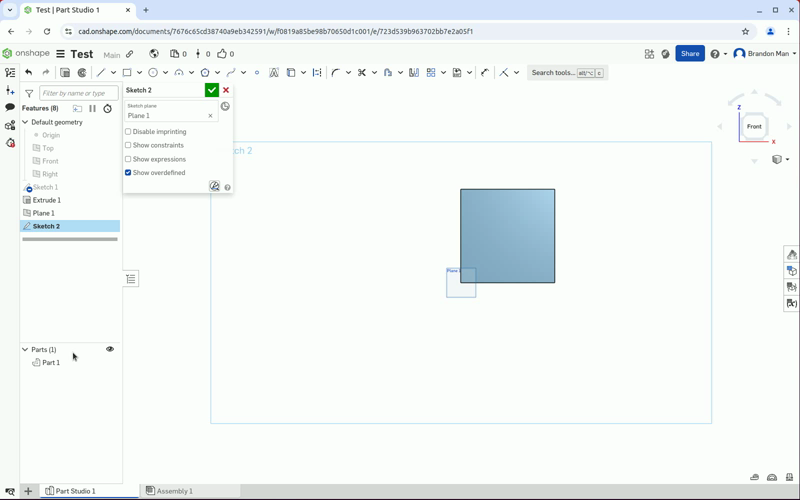
key(y)
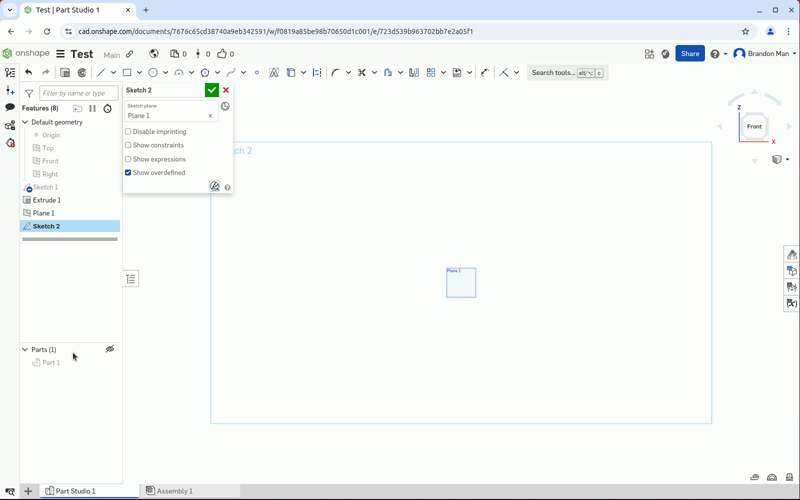
key(l)
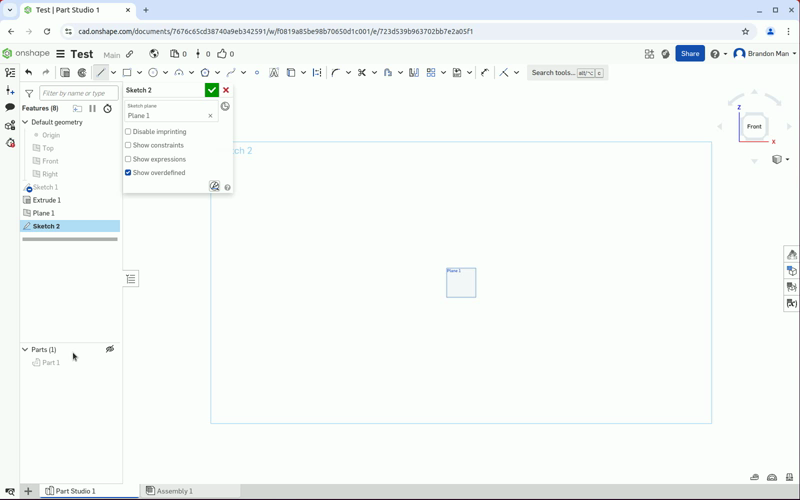
key_down(shift)
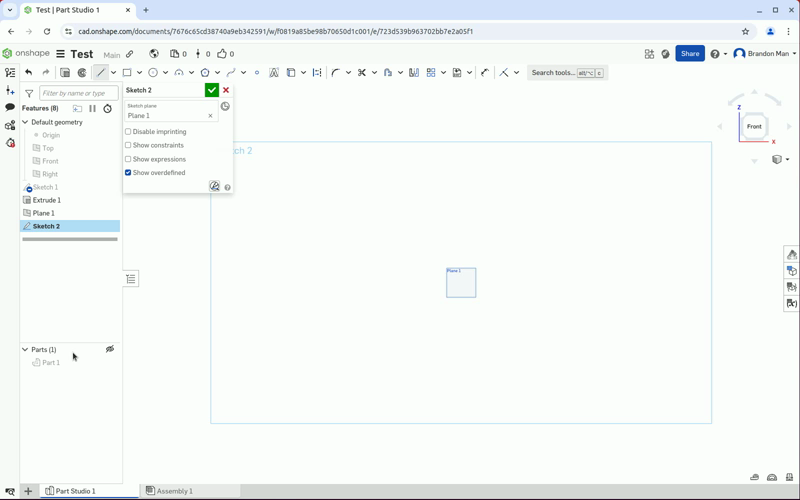
mouse_move(476, 247)
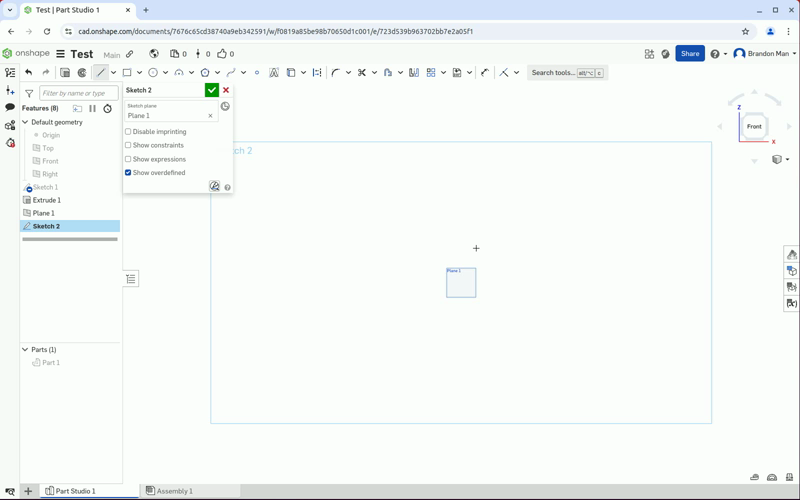
click(476, 247)
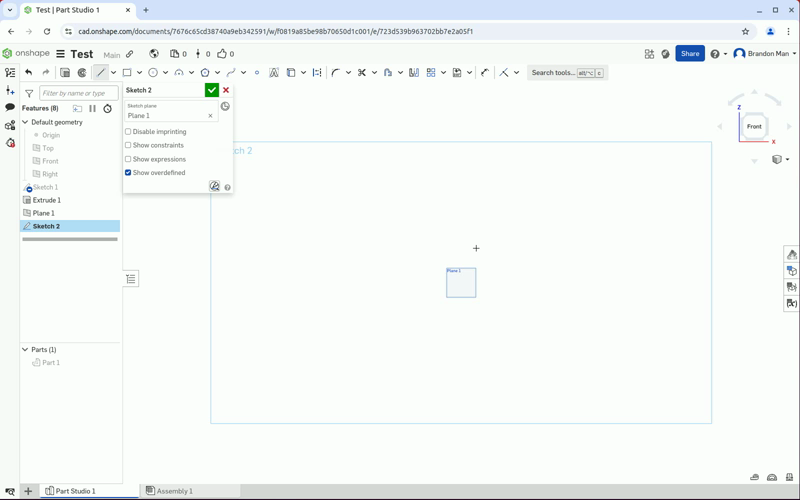
key_up(shift)
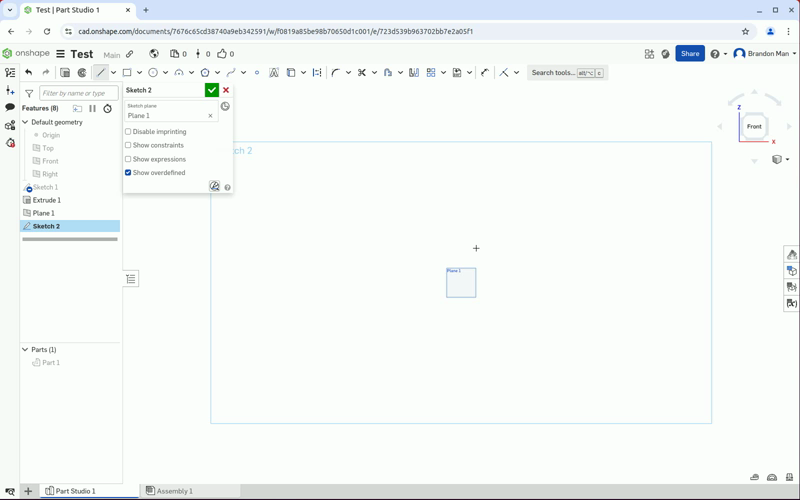
key_down(shift)
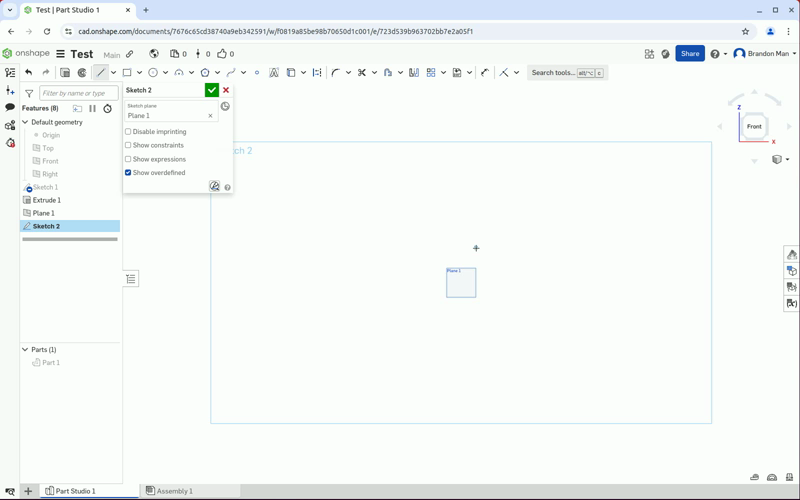
mouse_move(506, 247)
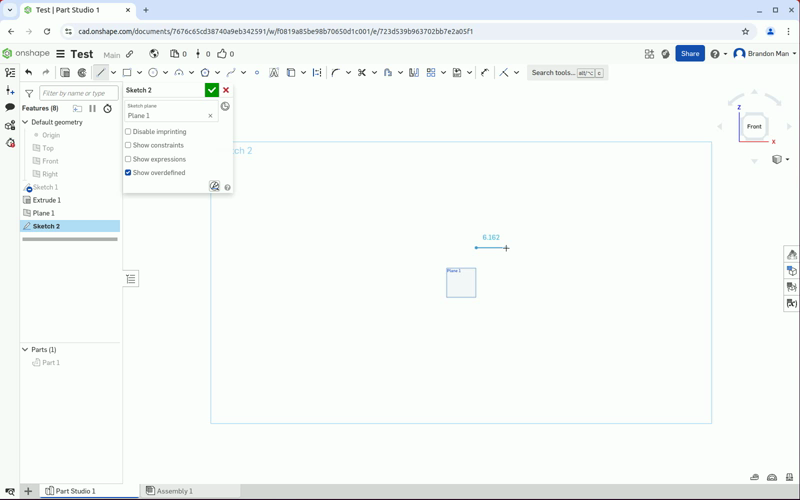
mouse_move(506, 264)
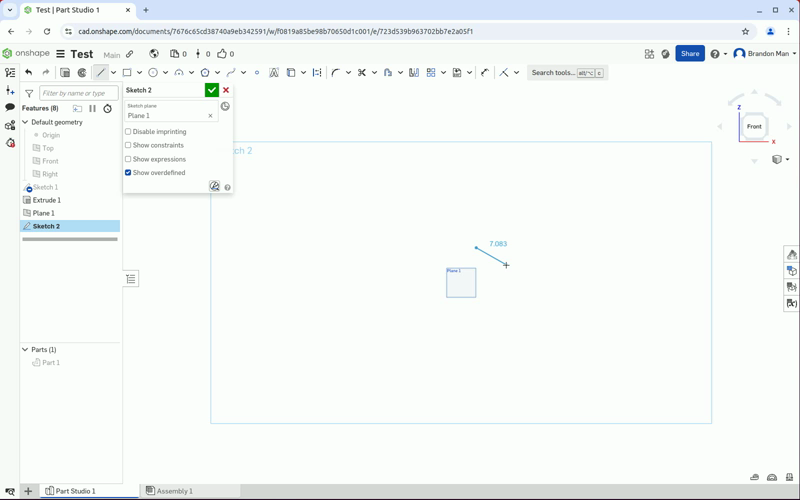
click(506, 264)
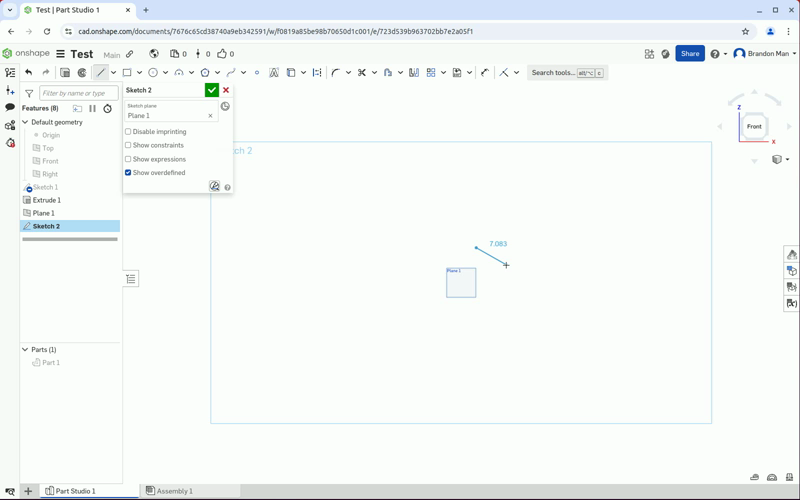
key_up(shift)
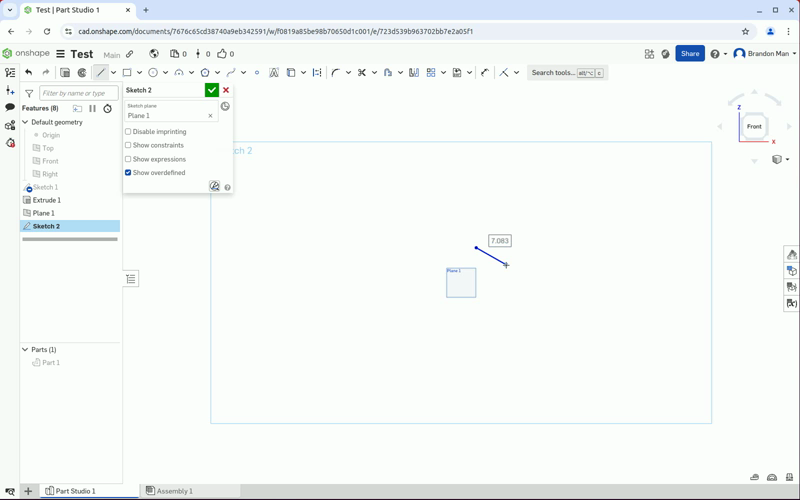
key_down(shift)
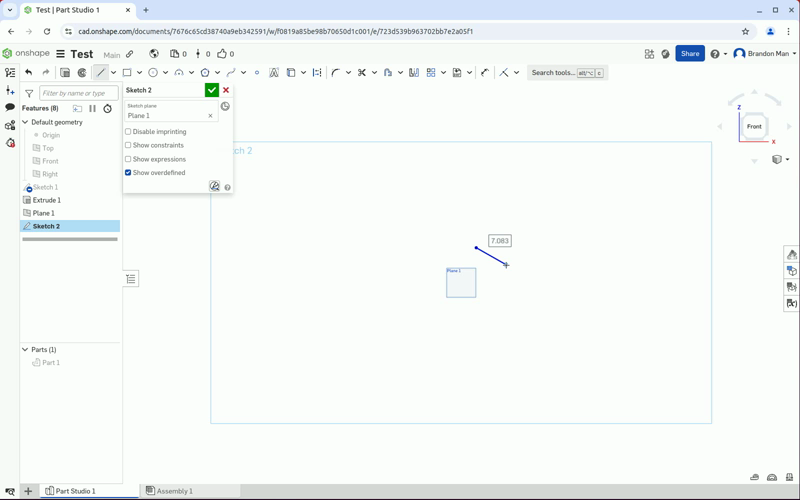
mouse_move(536, 264)
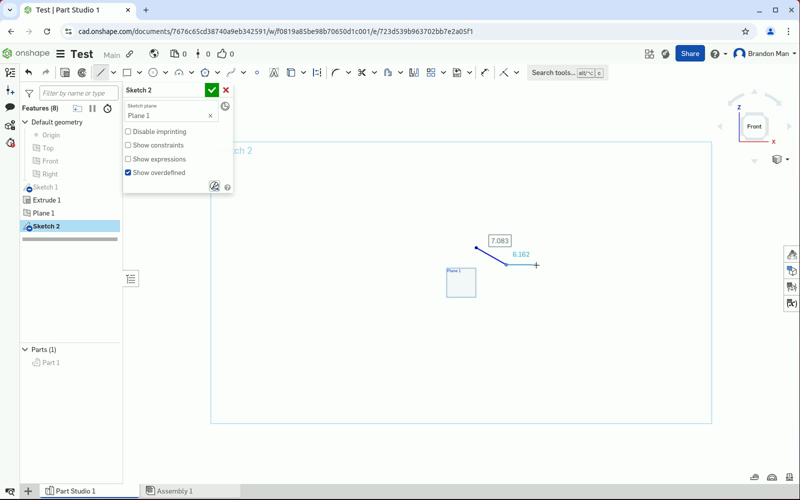
mouse_move(535, 247)
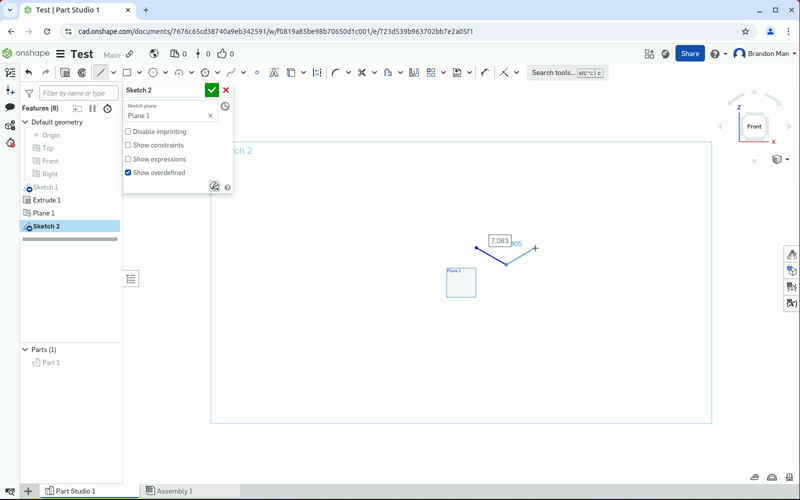
click(535, 247)
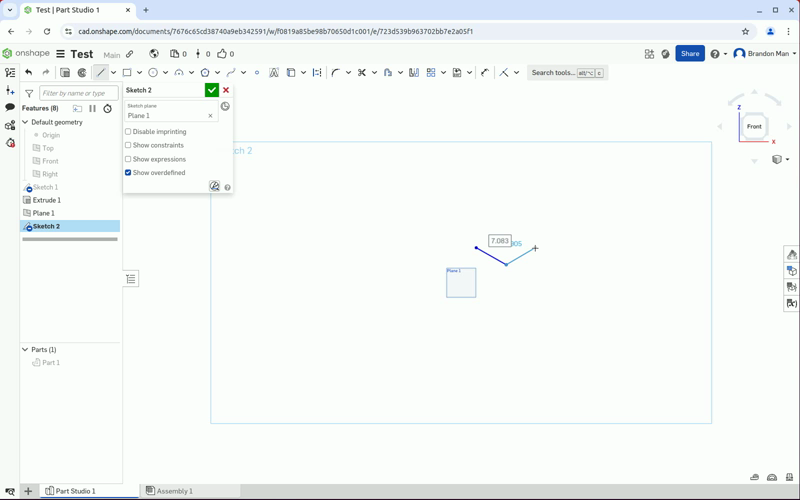
key_up(shift)
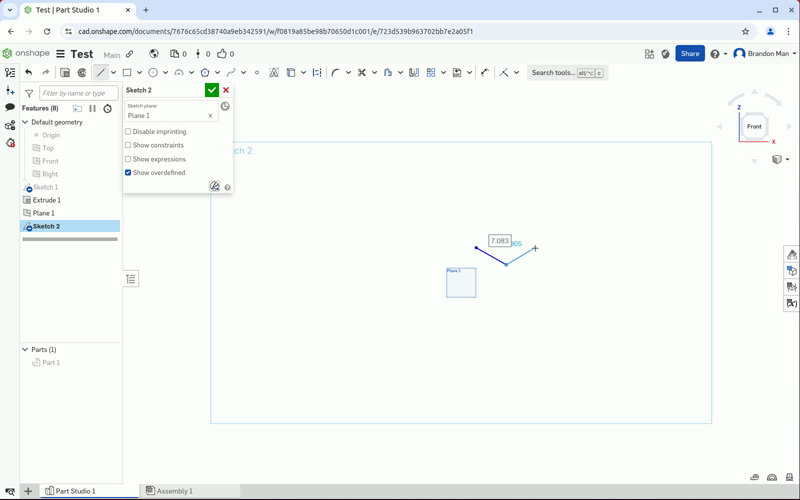
key_down(shift)
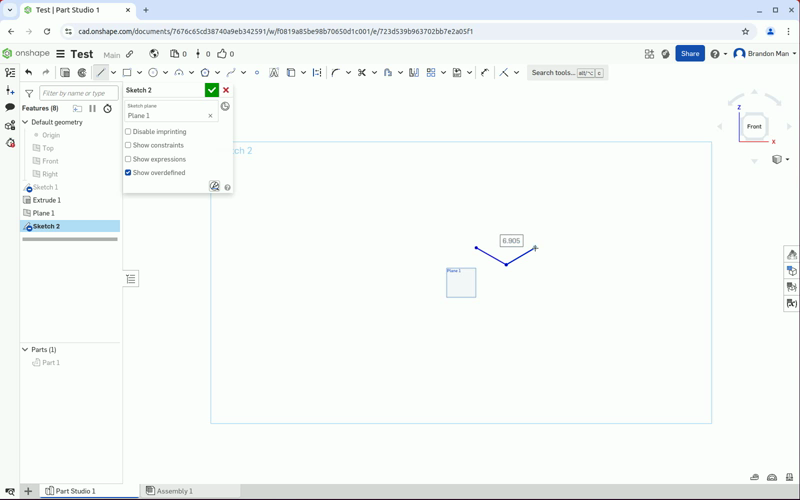
mouse_move(565, 247)
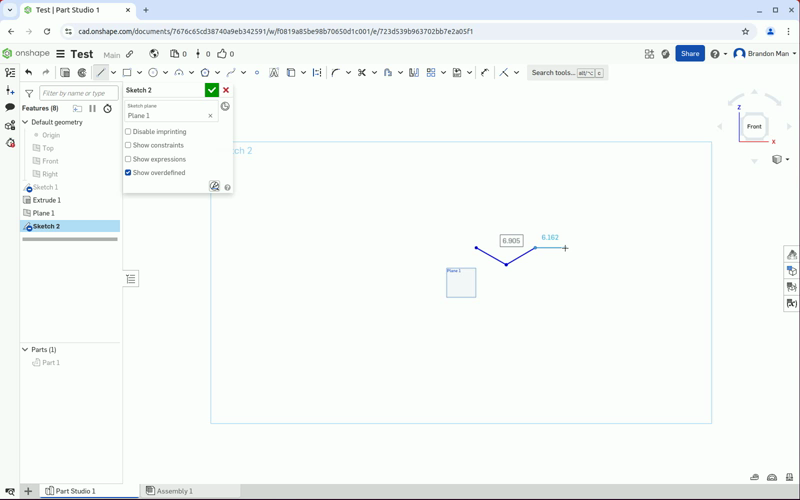
mouse_move(535, 213)
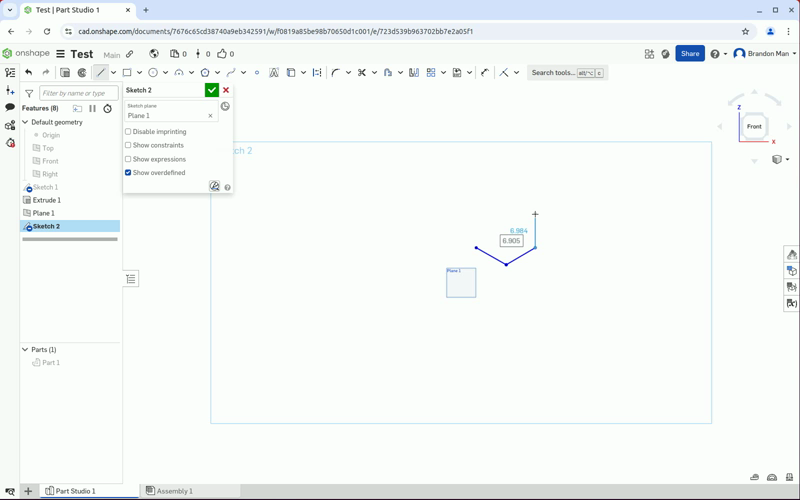
click(535, 213)
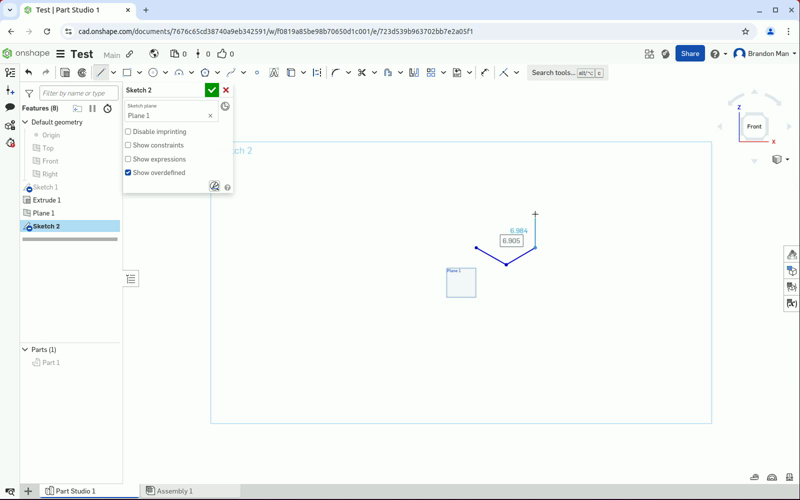
key_up(shift)
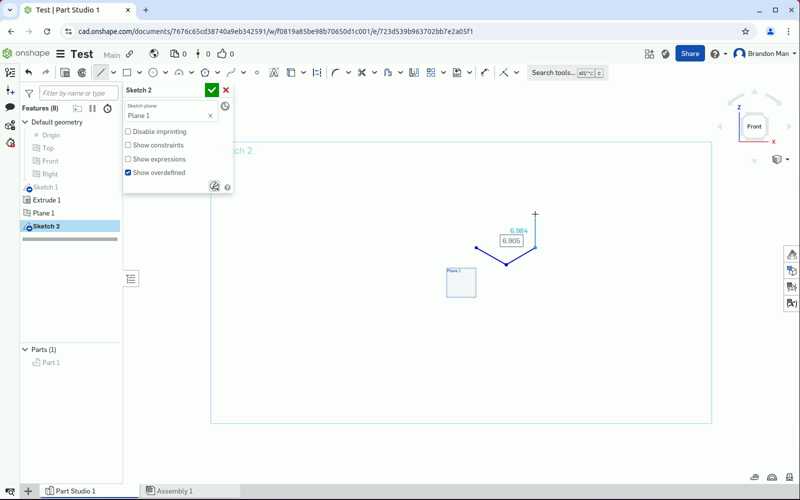
key_down(shift)
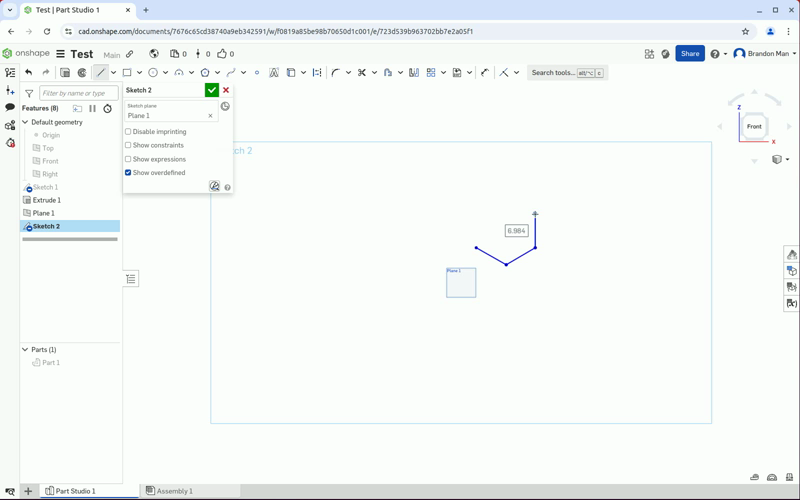
mouse_move(565, 213)
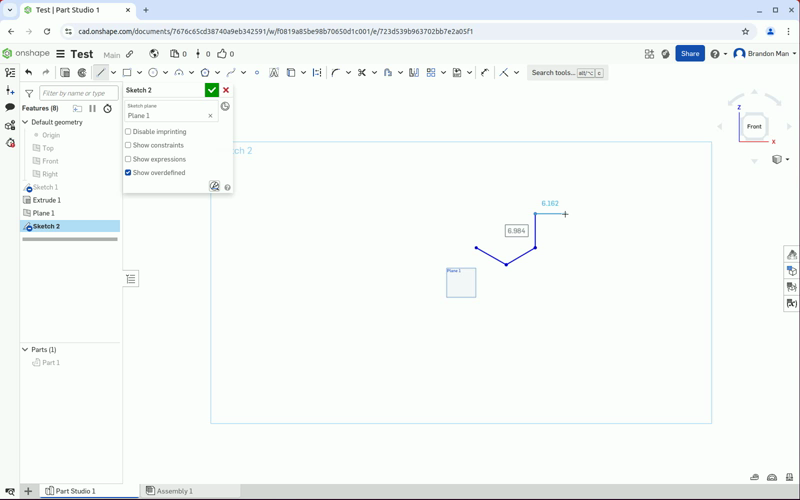
mouse_move(506, 196)
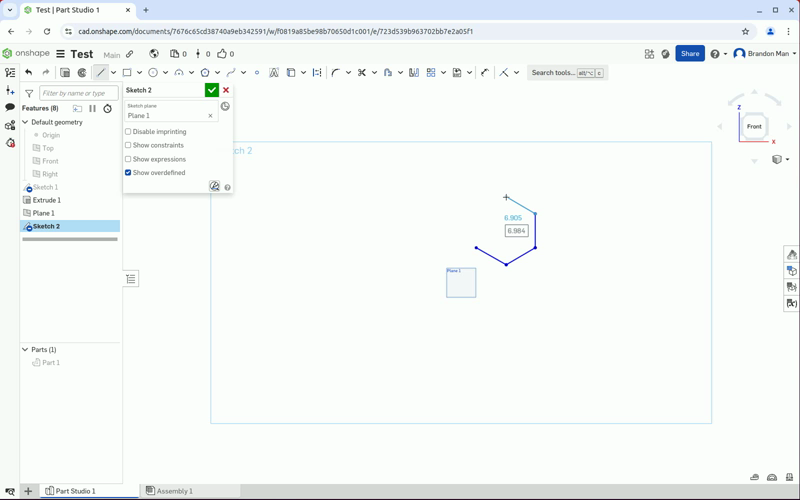
click(506, 196)
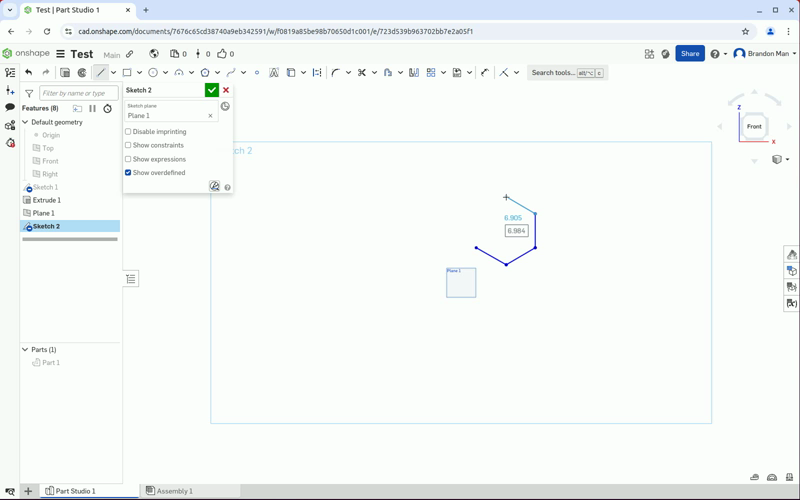
key_up(shift)
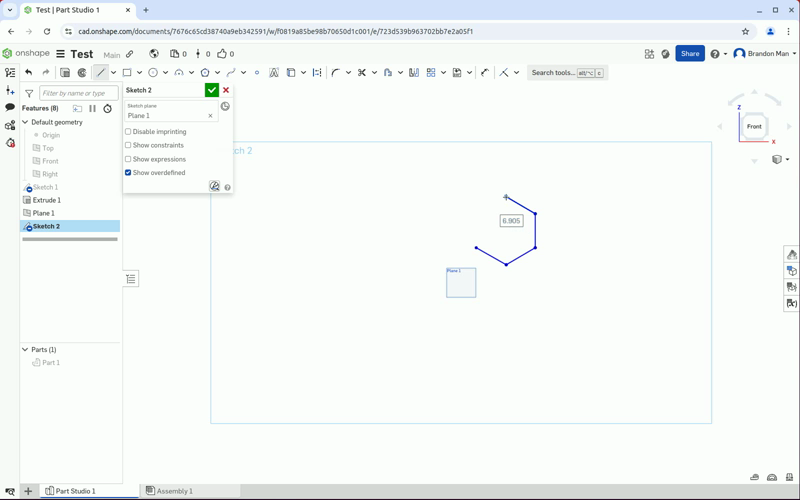
key_down(shift)
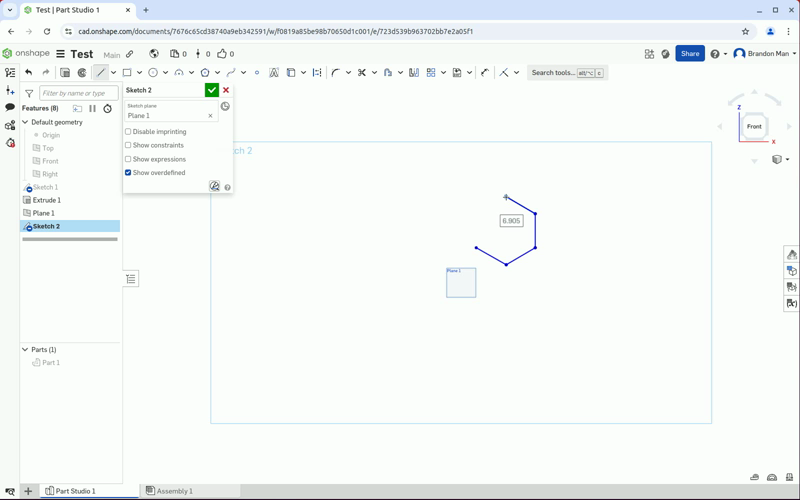
mouse_move(536, 196)
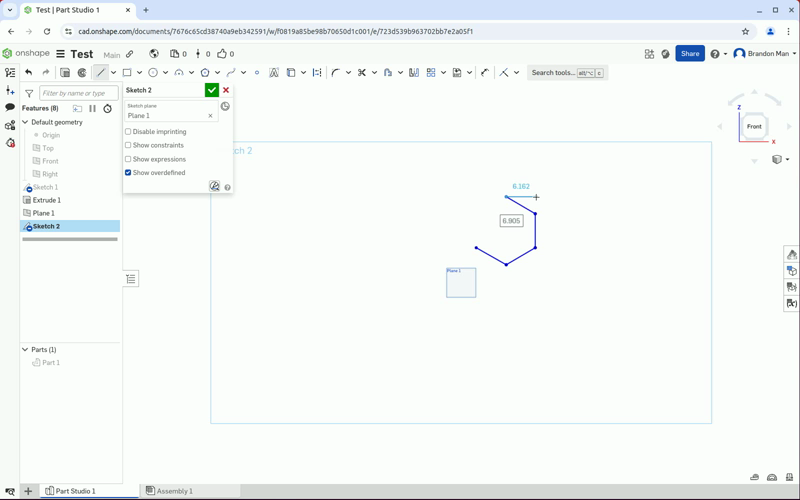
mouse_move(476, 213)
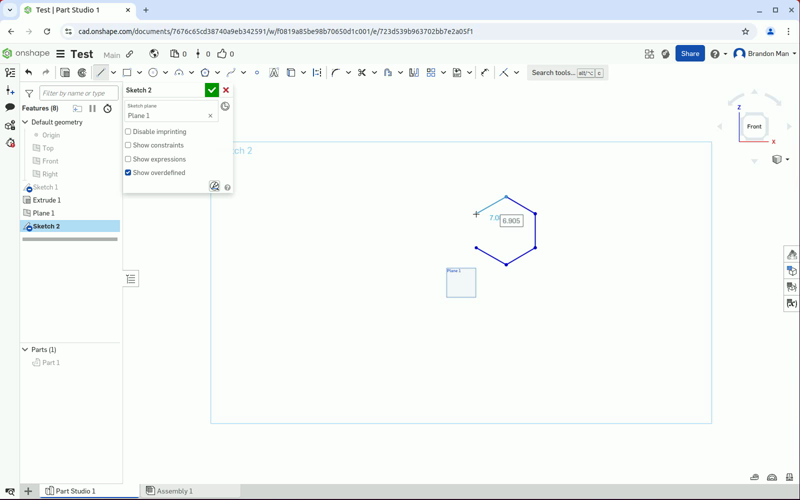
click(476, 213)
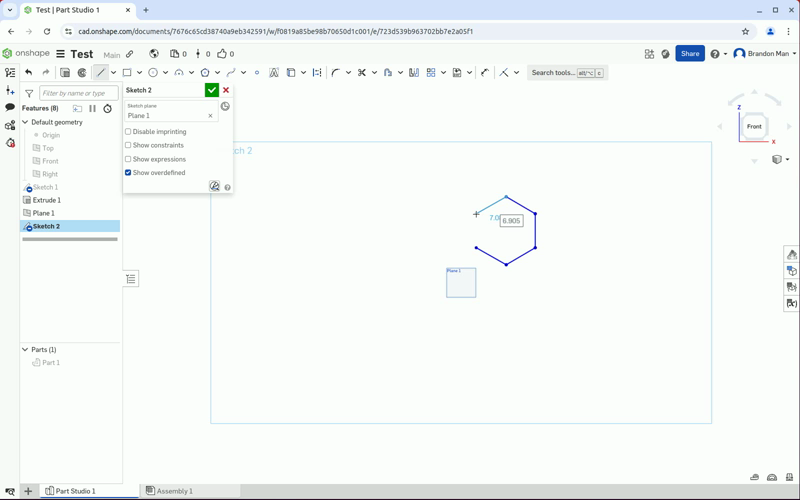
key_up(shift)
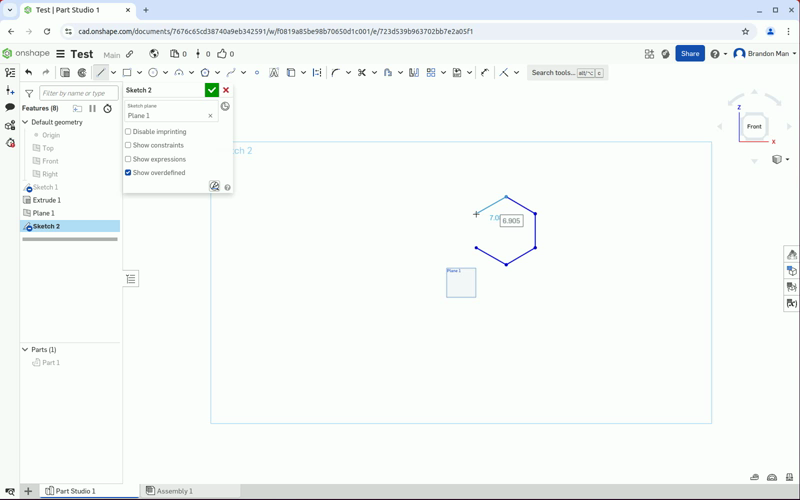
mouse_move(506, 213)
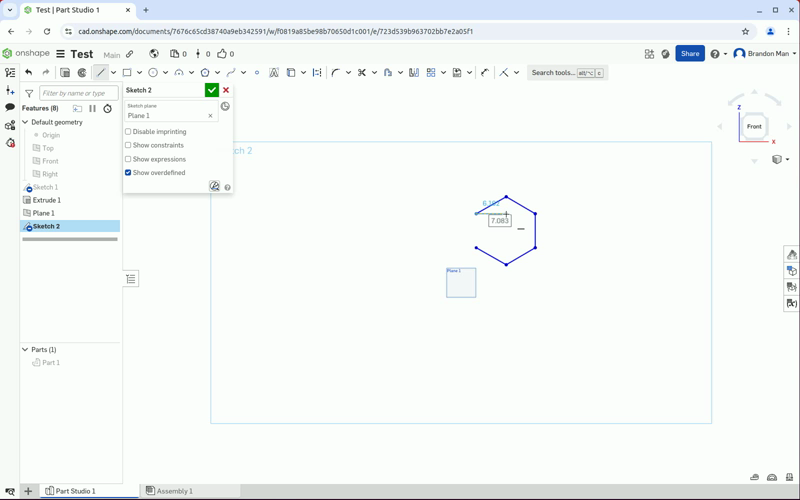
key_down(shift)
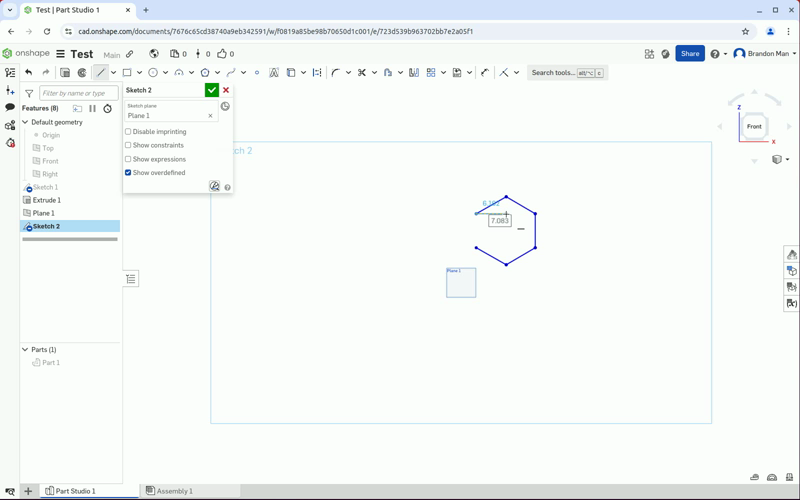
mouse_move(476, 247)
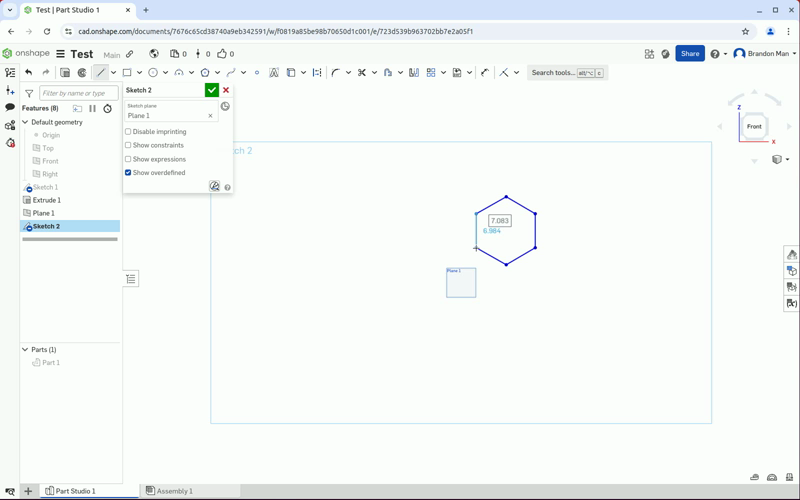
key_up(shift)
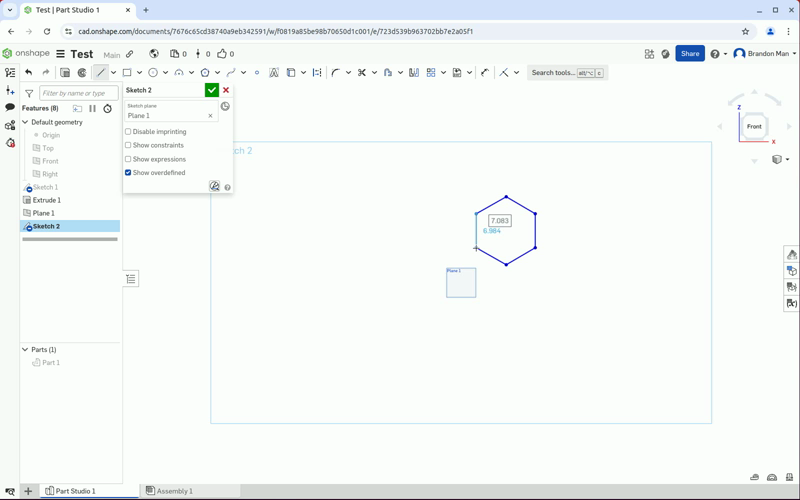
click(476, 247)
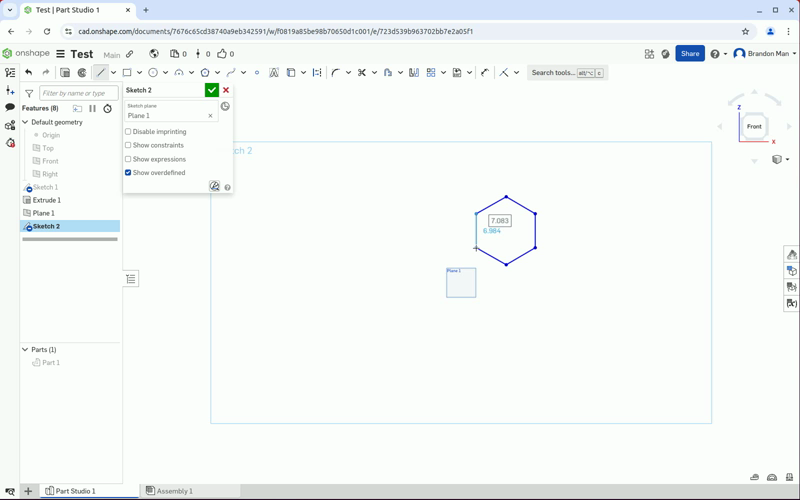
key(esc)
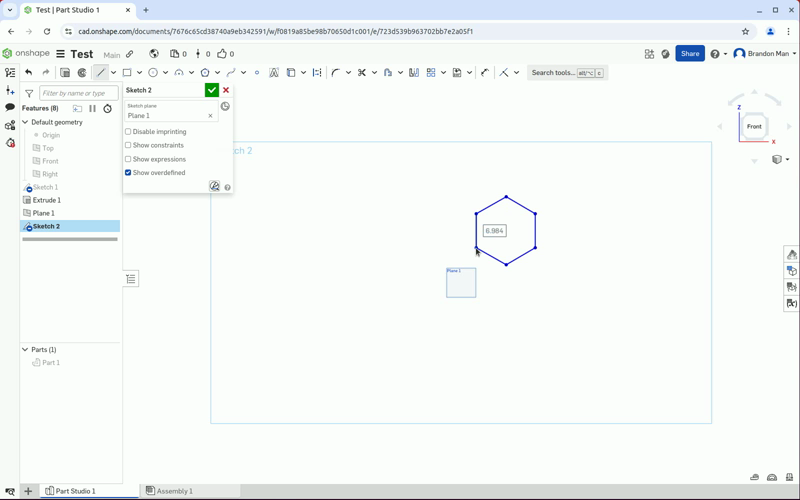
mouse_move(491, 231)
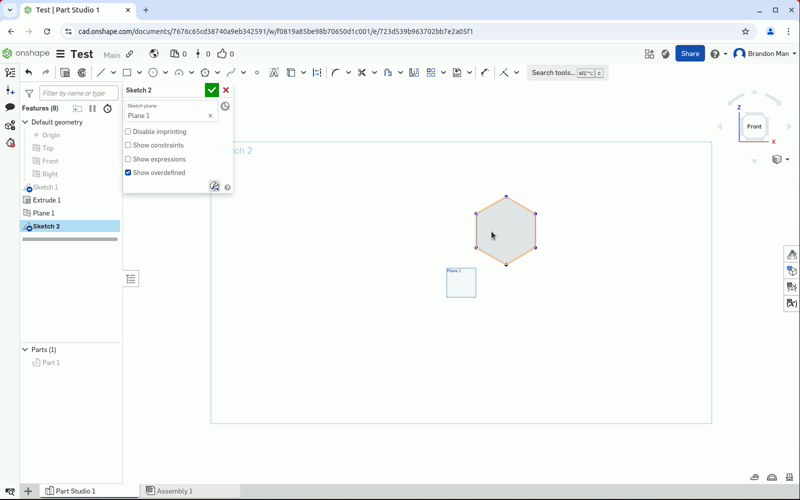
click(491, 231)
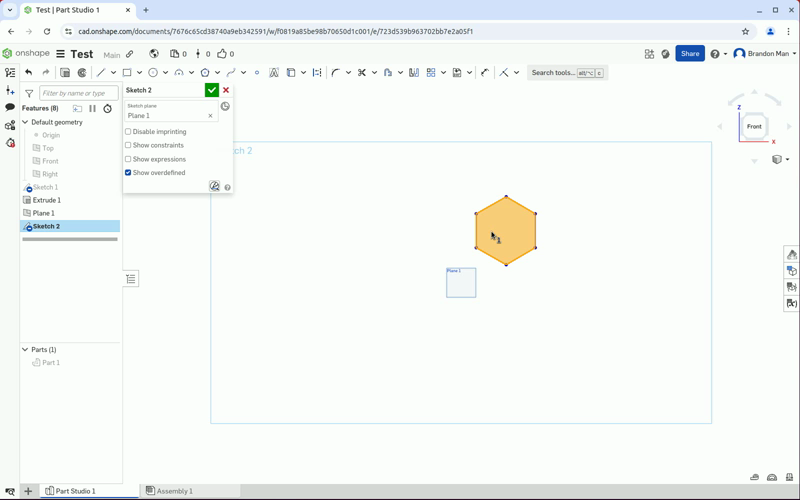
mouse_move(73, 352)
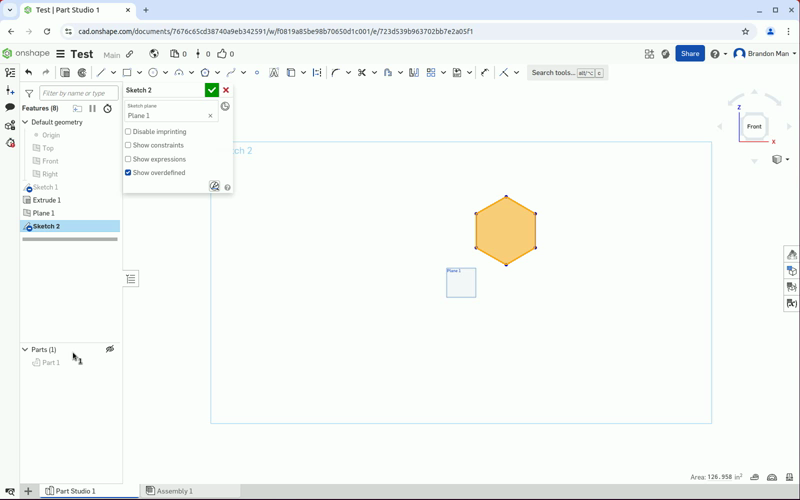
key(shift+y)
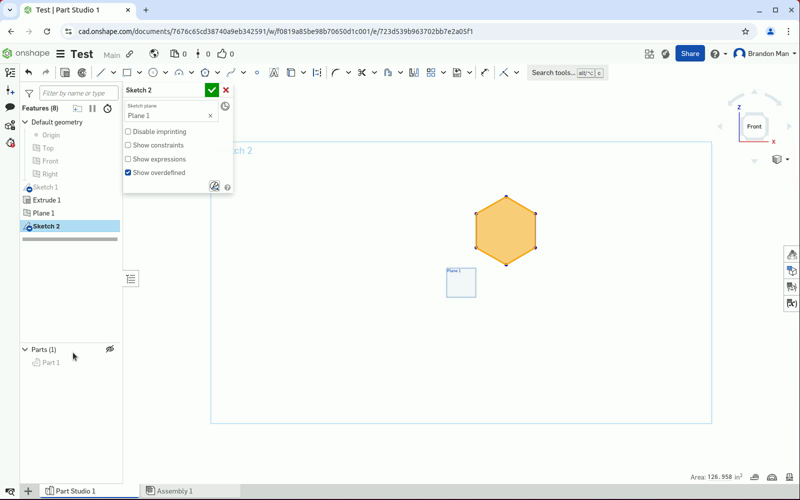
key(shift+e)
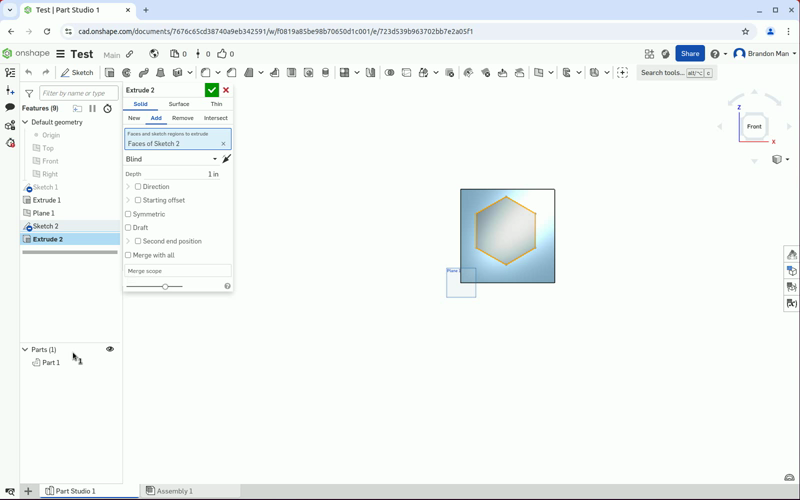
mouse_move(143, 106)
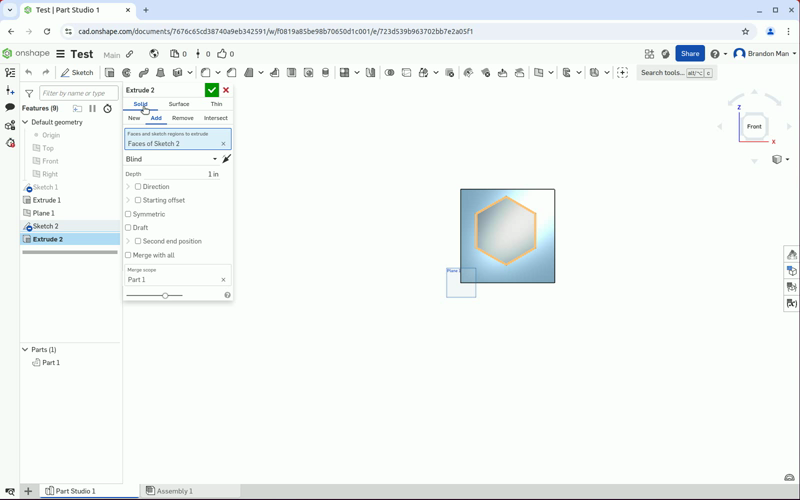
click(143, 106)
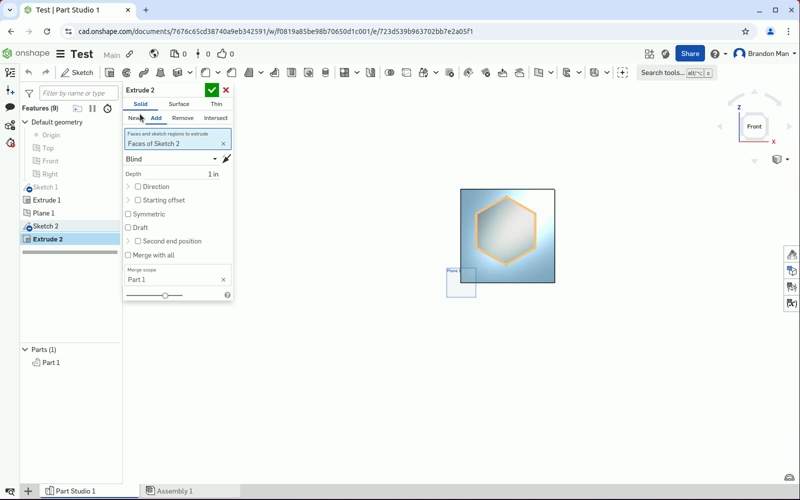
mouse_move(137, 120)
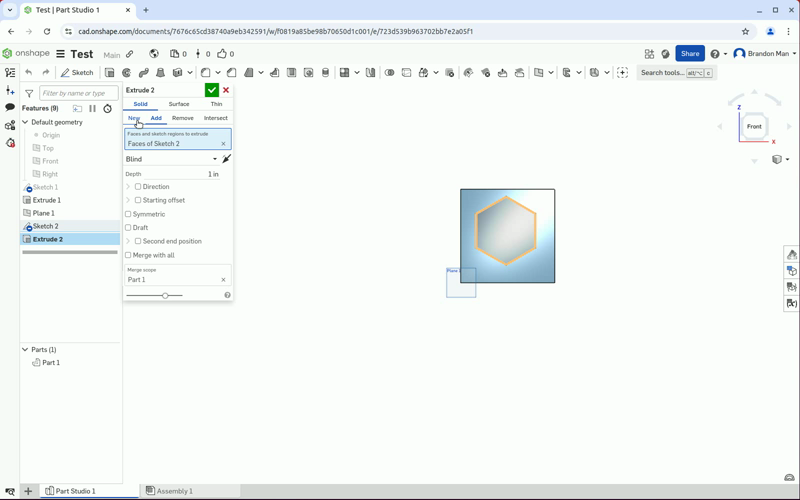
click(137, 120)
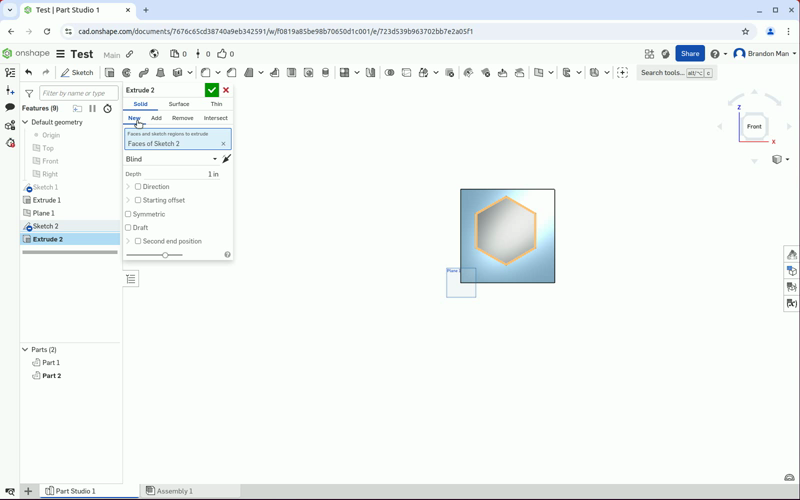
key(tab, 4)
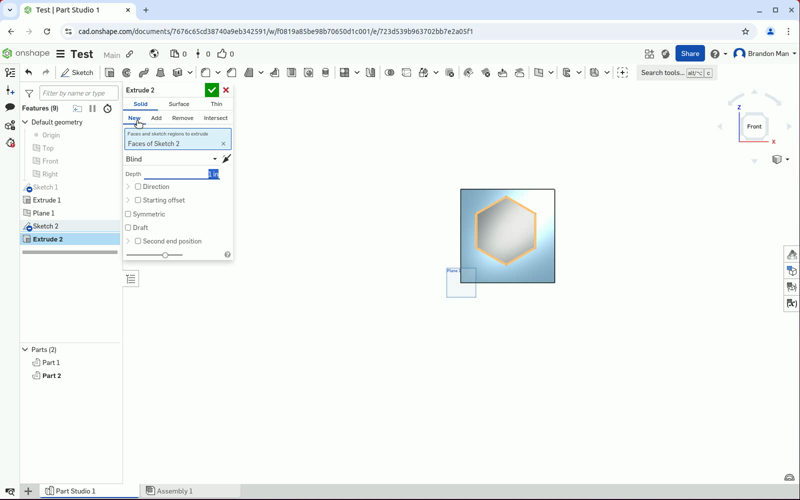
text(3.851)
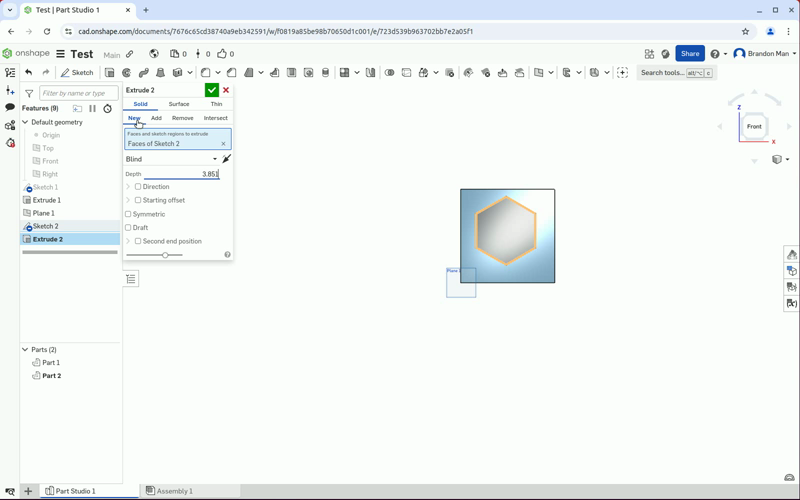
key(enter)
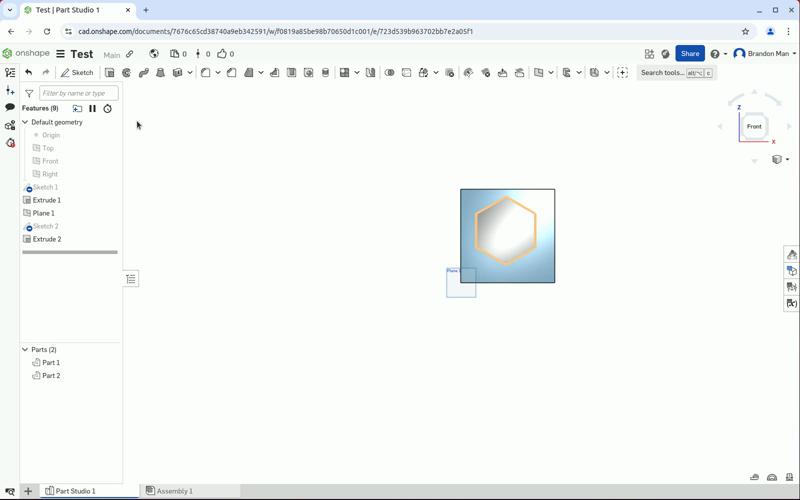
key(shift+h)
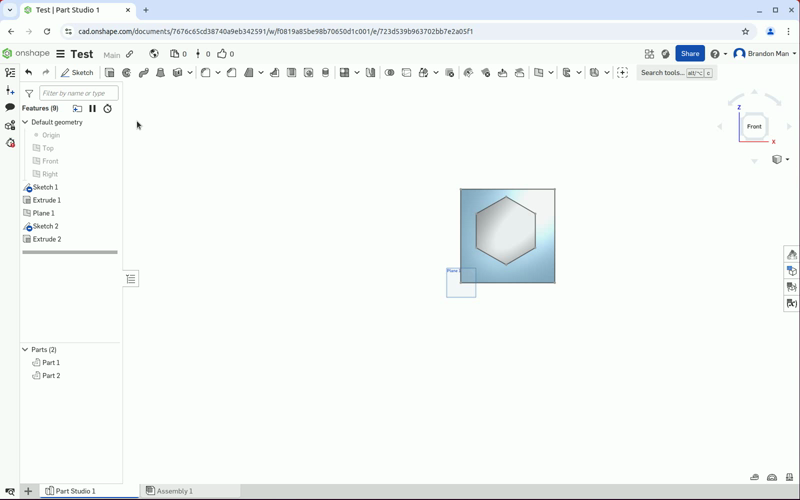
key(shift+h)
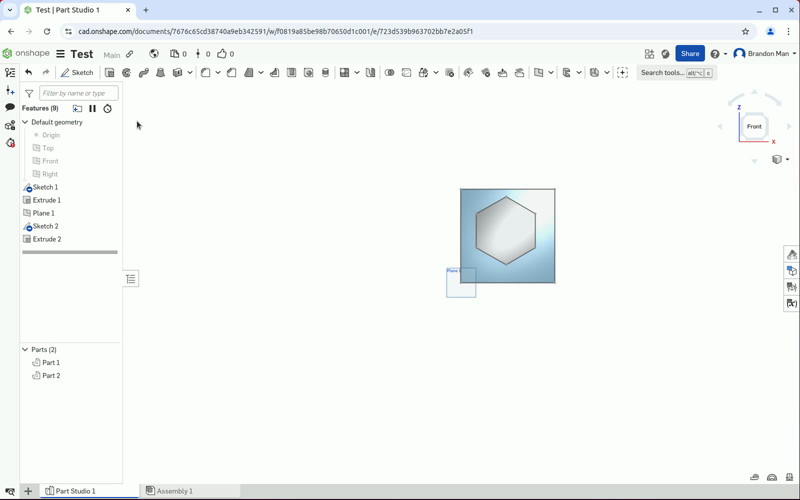
key(shift+7)
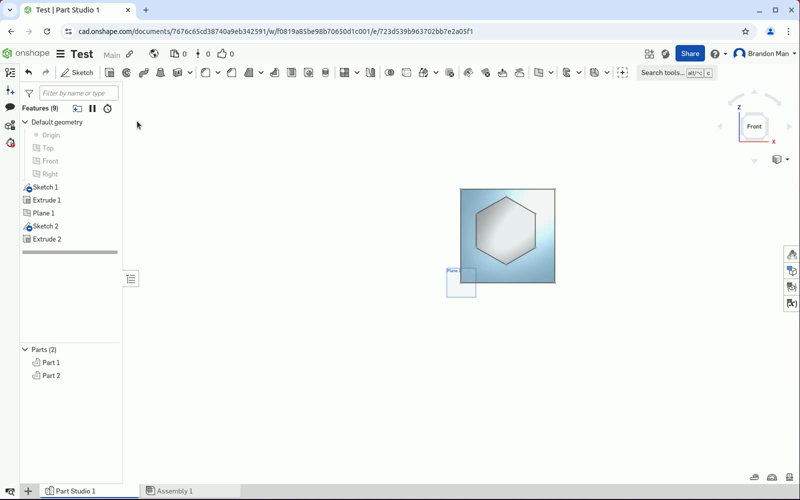
key(left, 2)
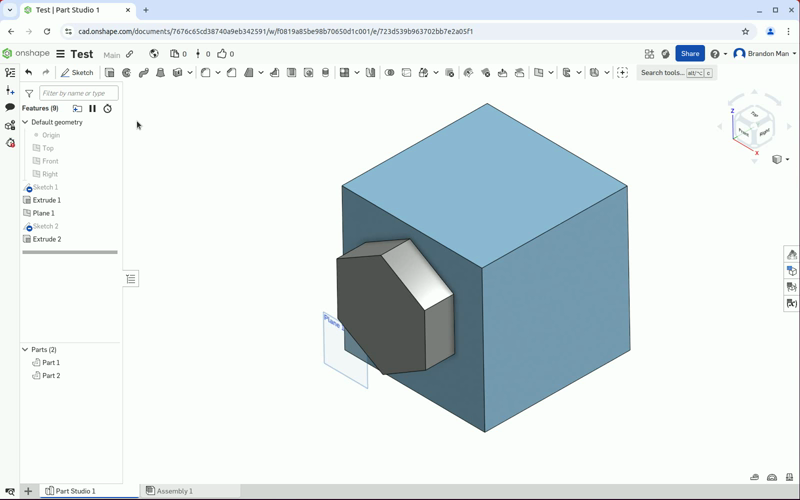
key(down, 2)
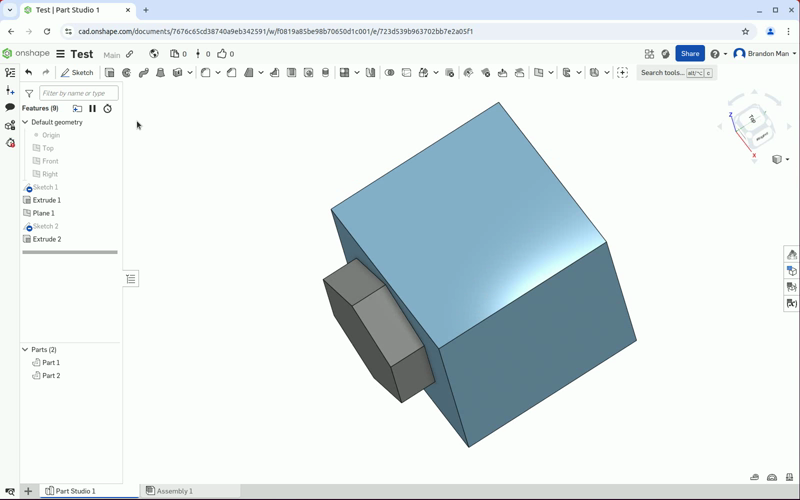
key(up, 2)
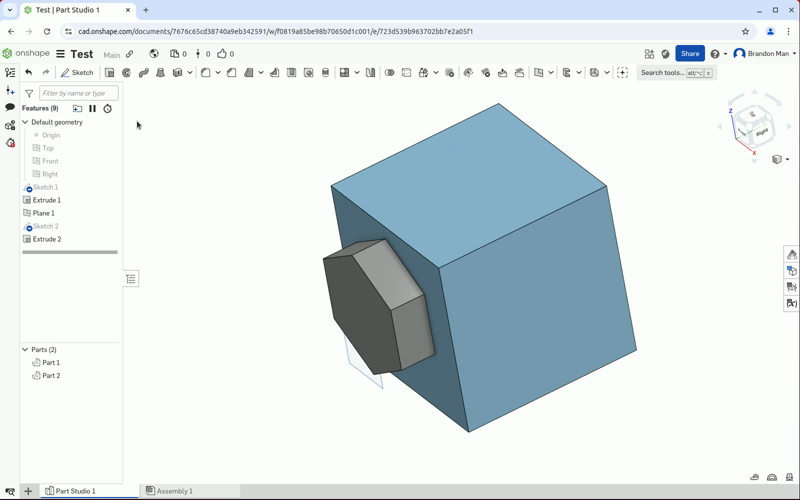
key(right, 2)
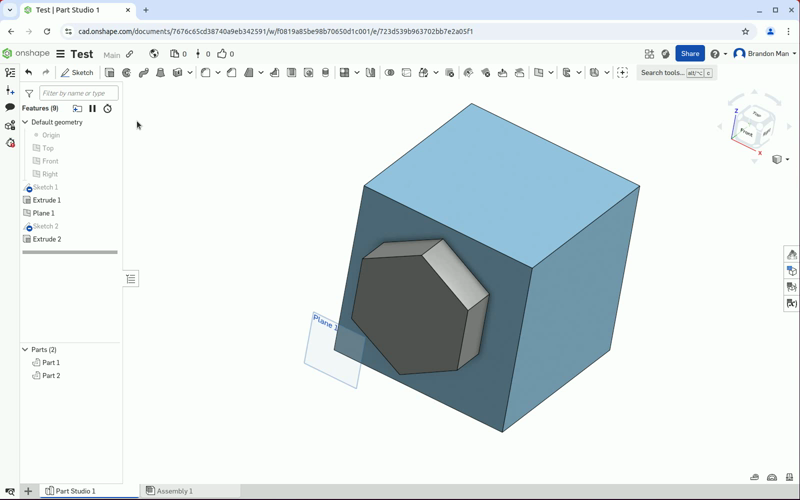
mouse_move(73, 189)
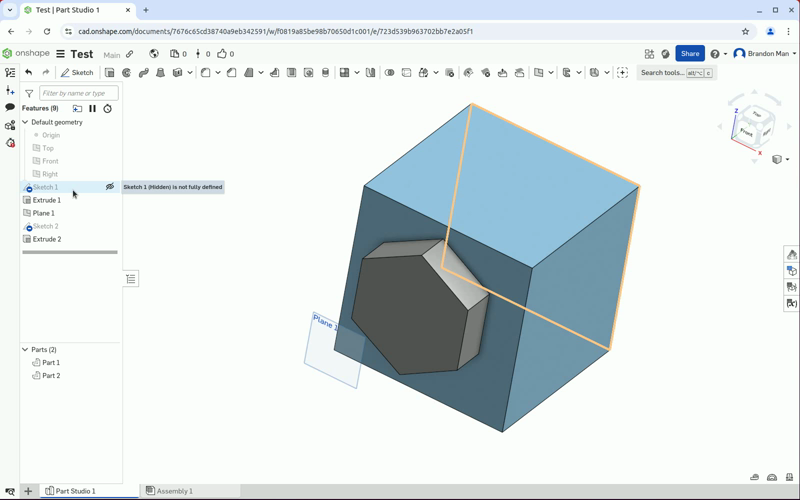
click(73, 189)